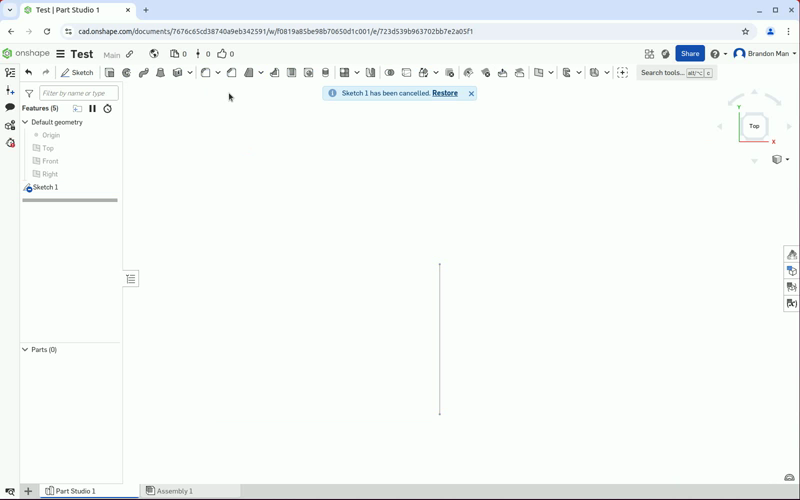
key(shift+h)
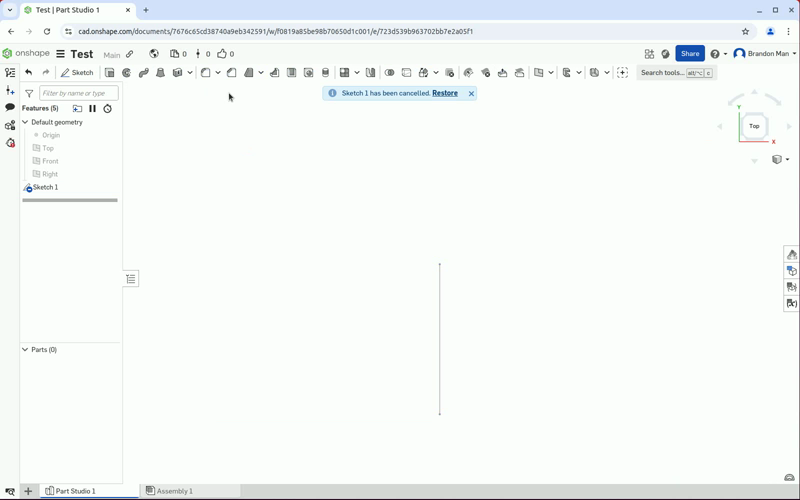
key(shift+s)
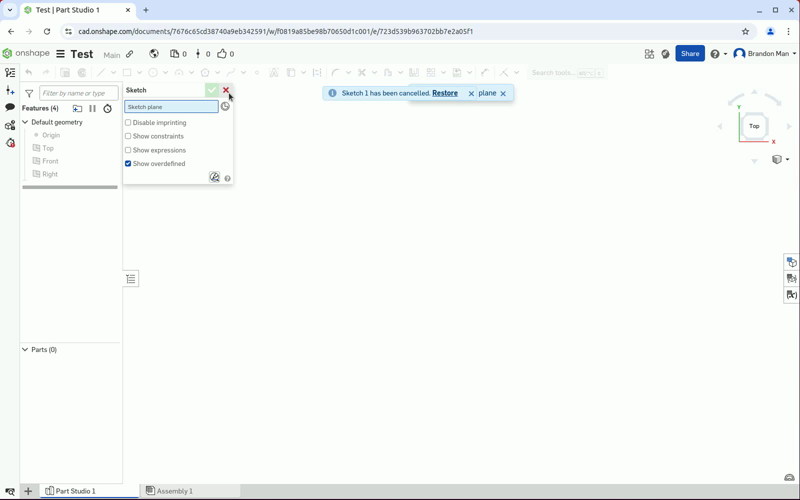
mouse_move(73, 150)
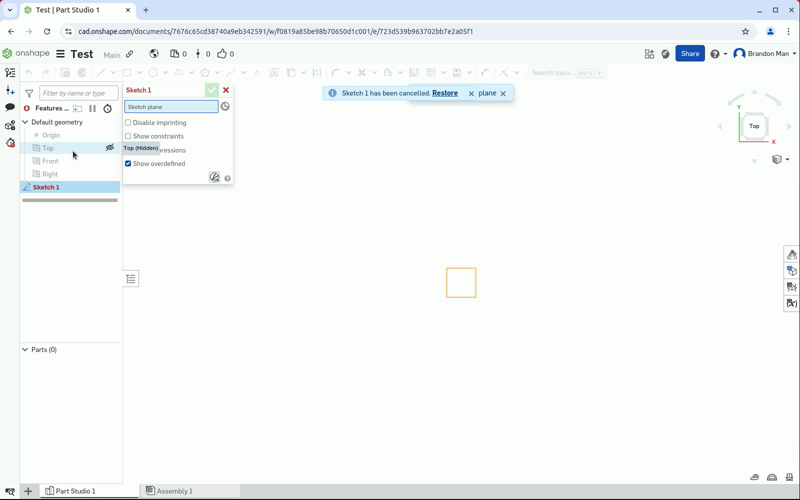
click(73, 150)
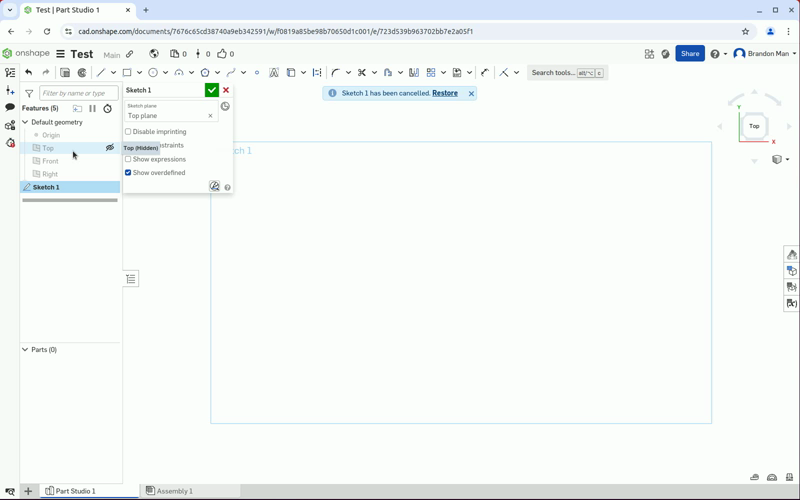
mouse_move(73, 352)
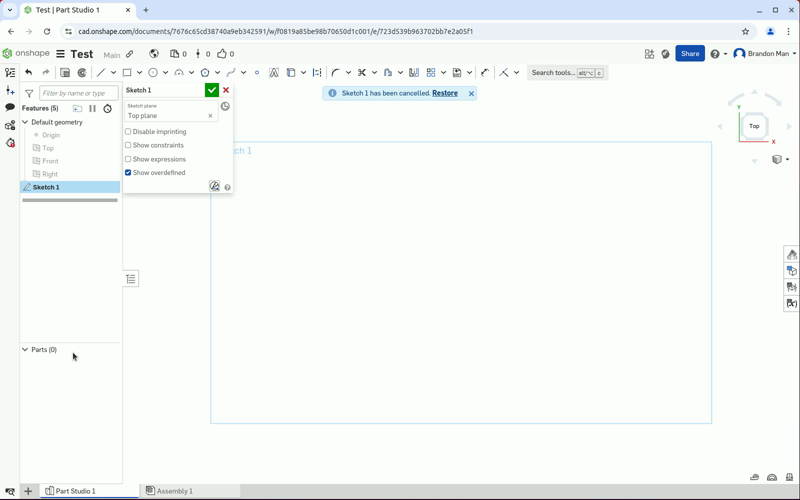
key(y)
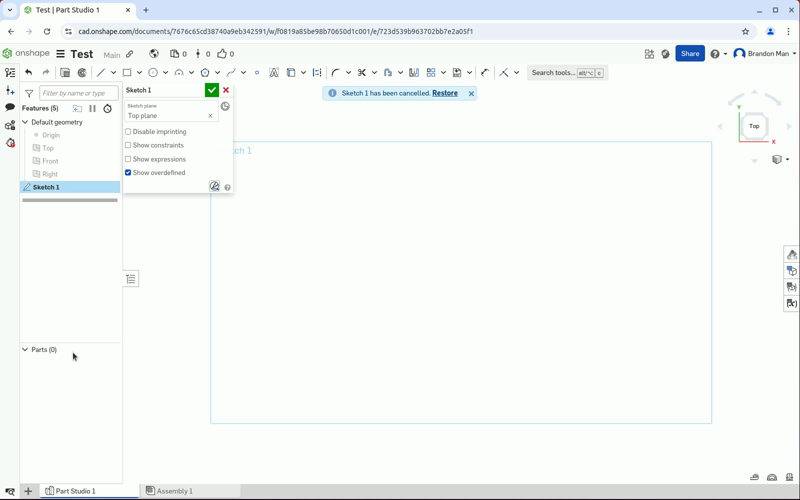
key(c)
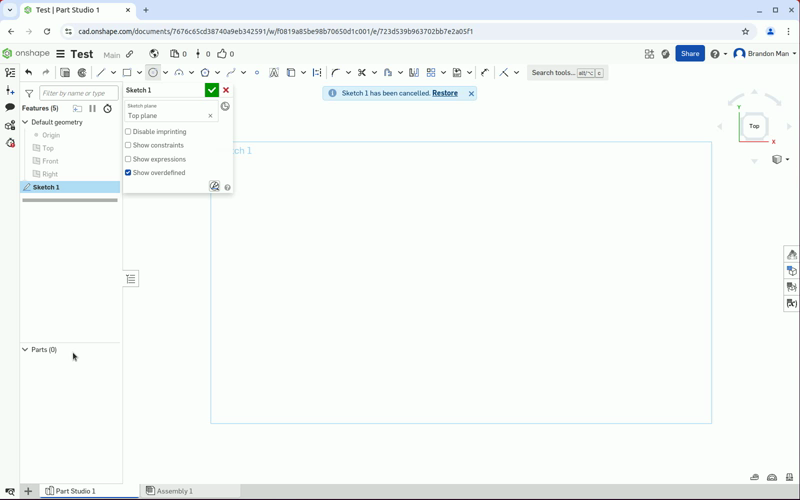
key_down(shift)
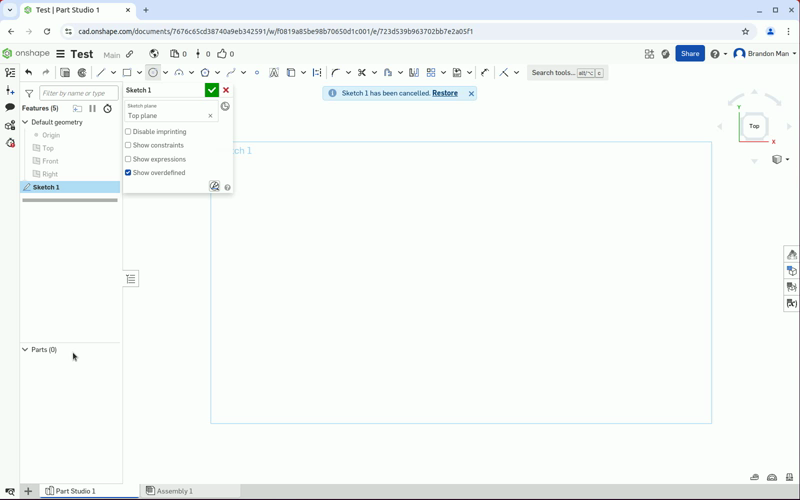
mouse_move(461, 282)
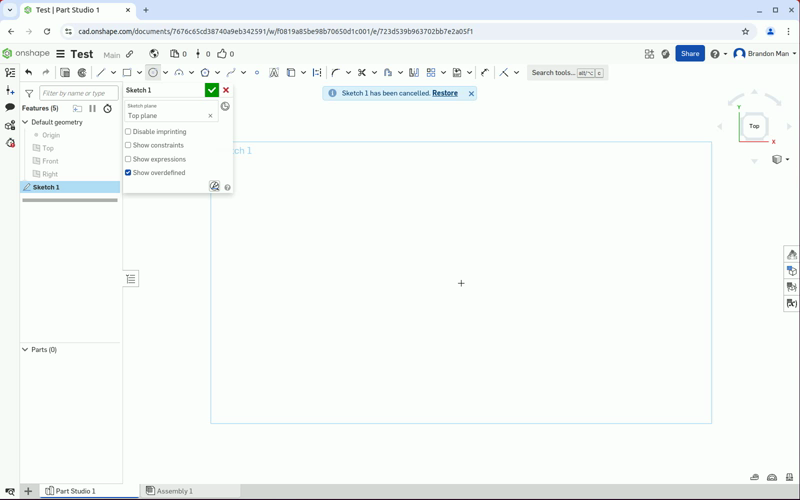
click(461, 282)
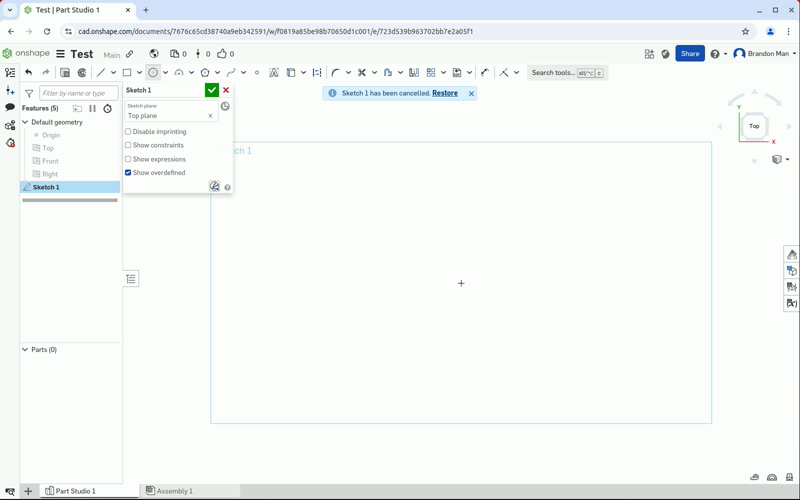
key_up(shift)
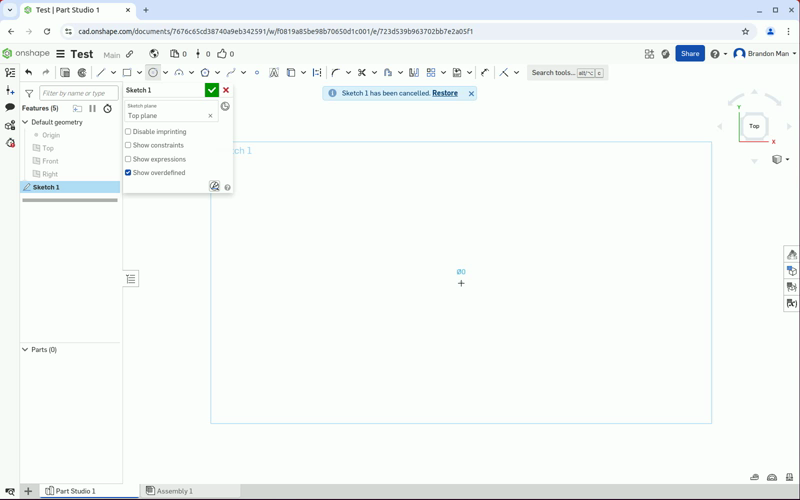
mouse_move(487, 282)
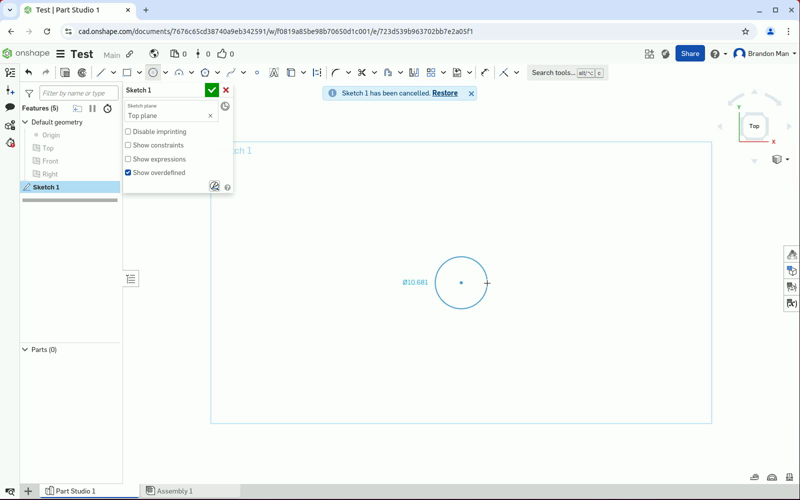
click(487, 282)
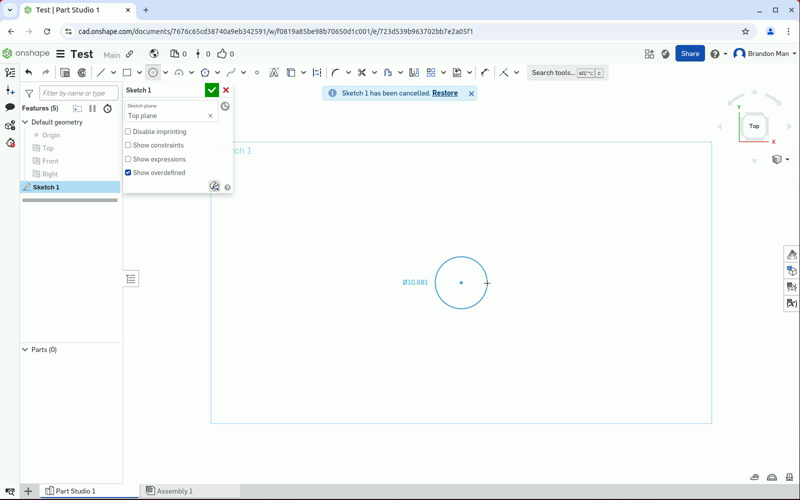
key(esc)
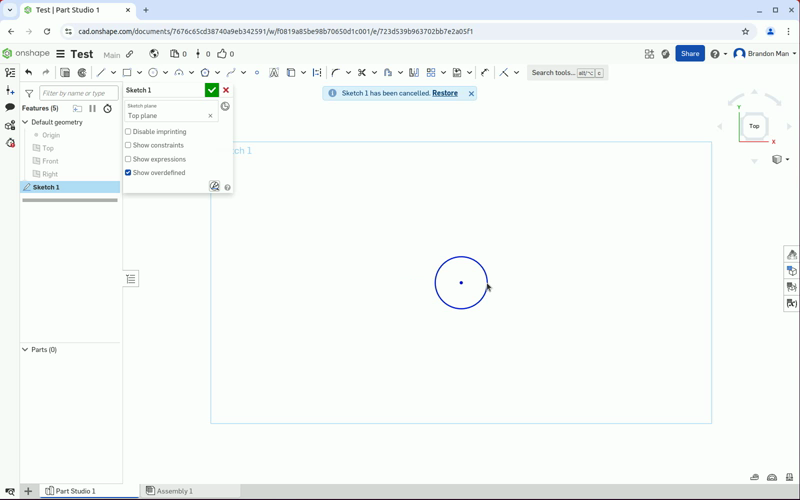
key(c)
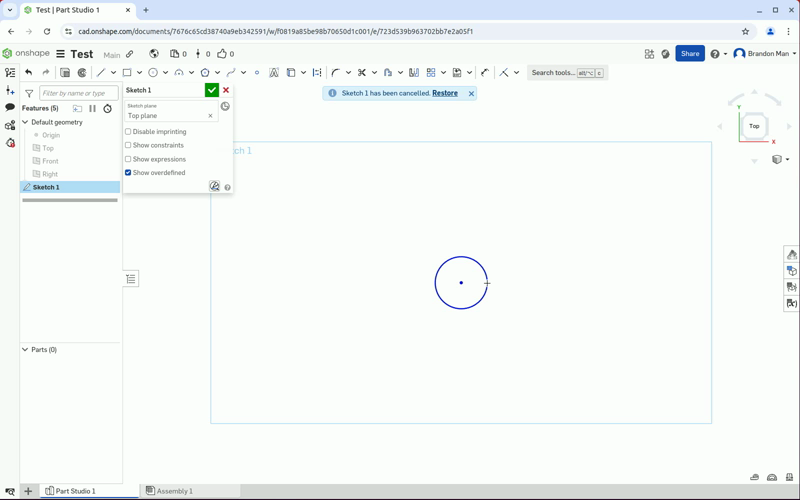
key_down(shift)
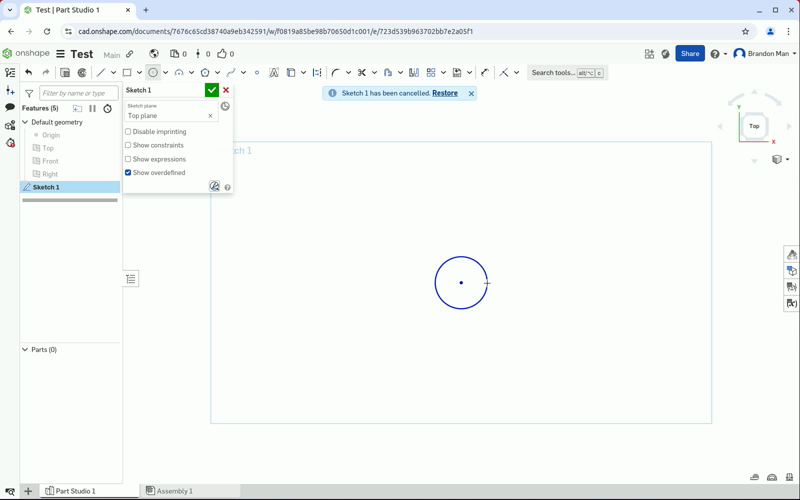
mouse_move(461, 282)
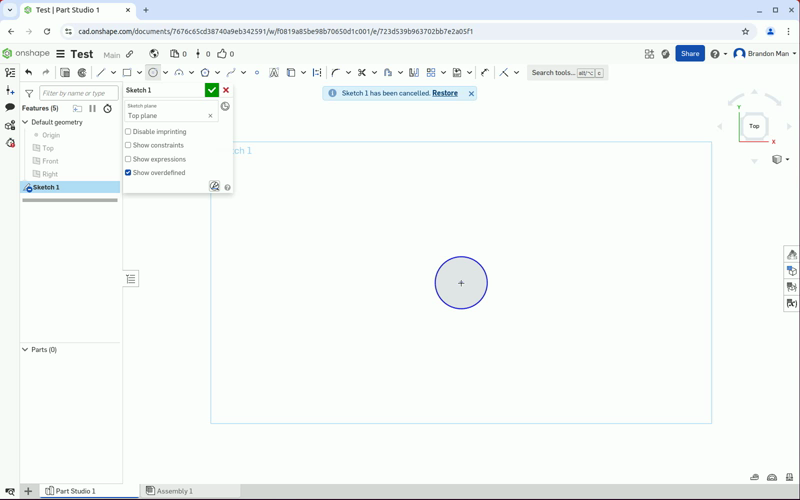
click(461, 282)
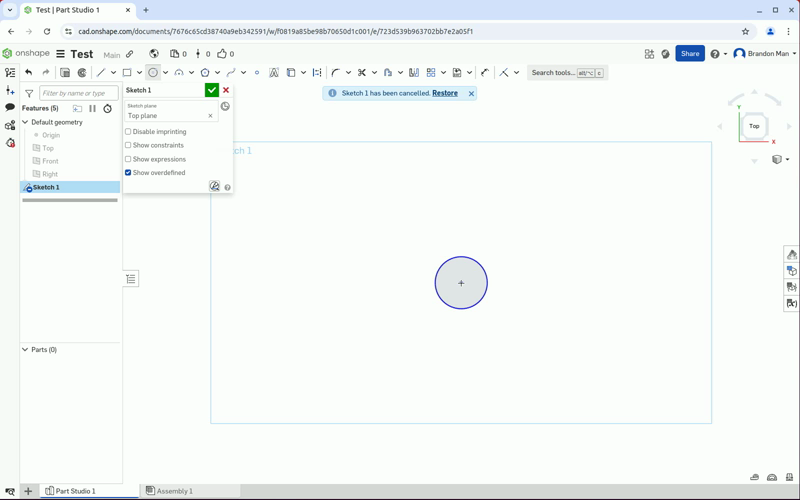
key_up(shift)
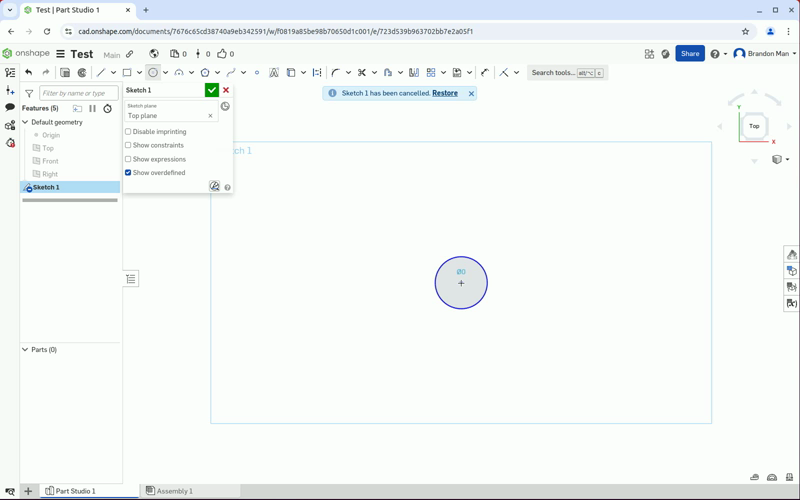
mouse_move(469, 282)
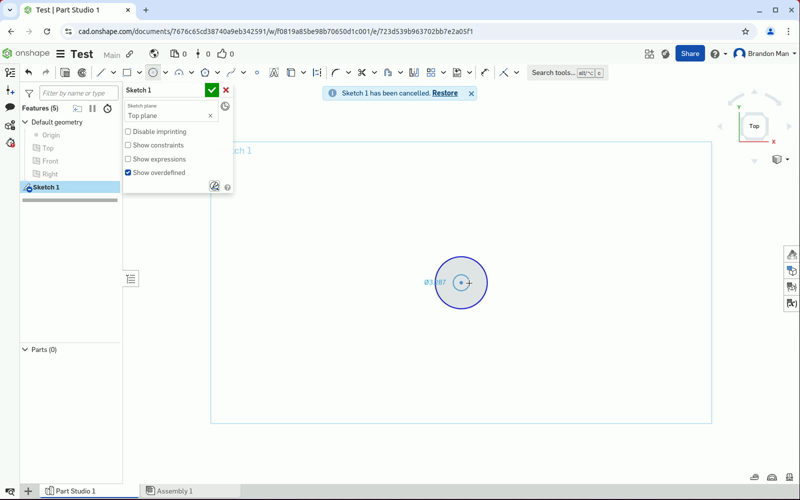
click(469, 282)
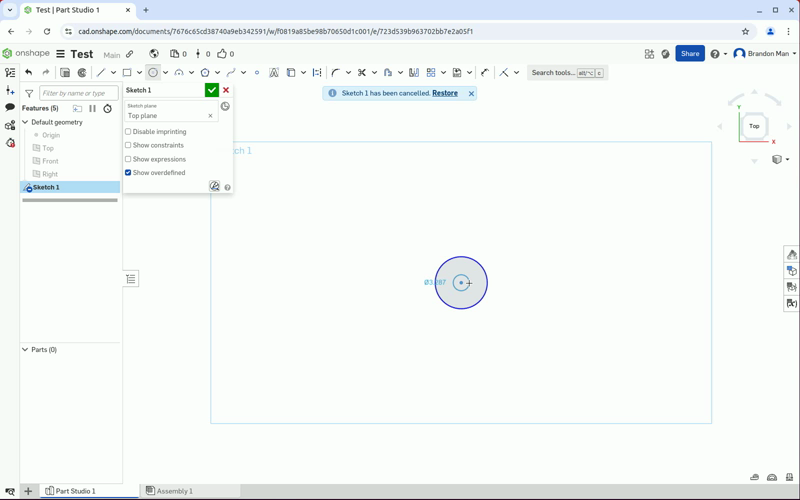
key(esc)
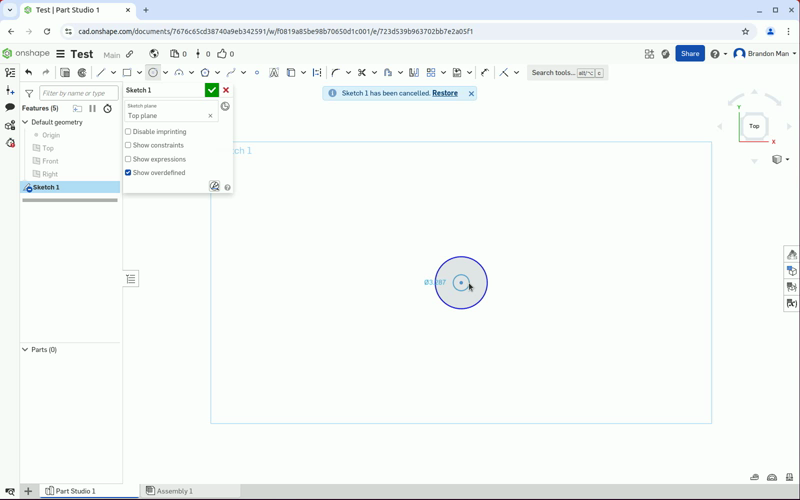
mouse_move(457, 269)
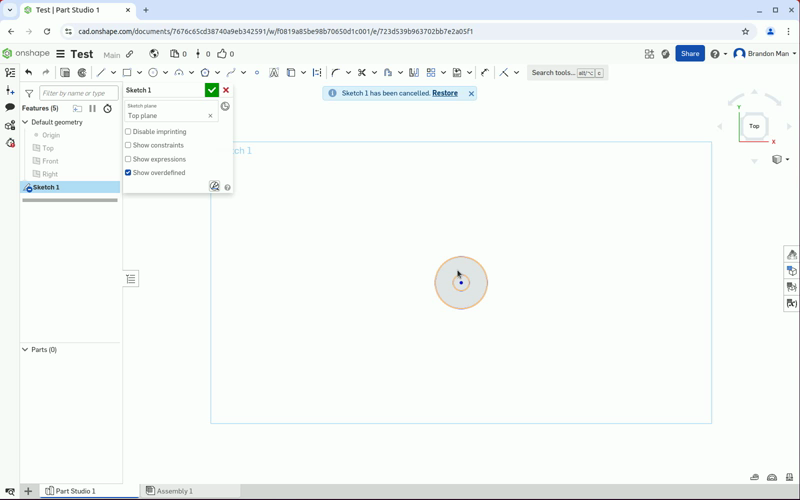
click(457, 269)
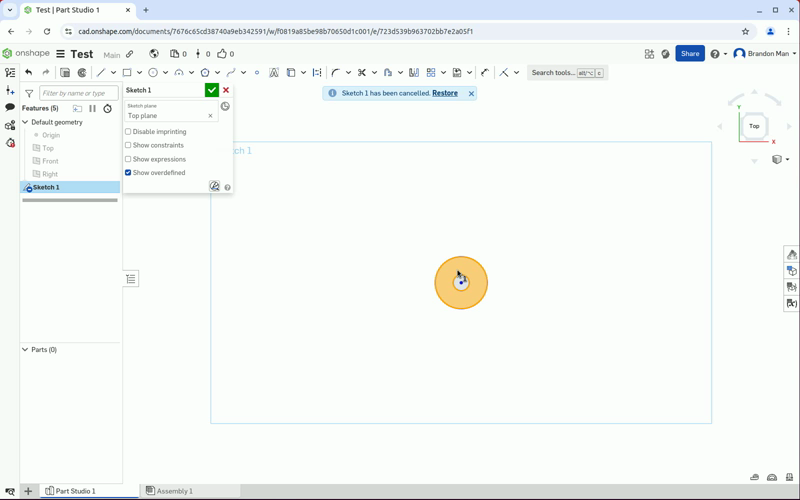
mouse_move(73, 352)
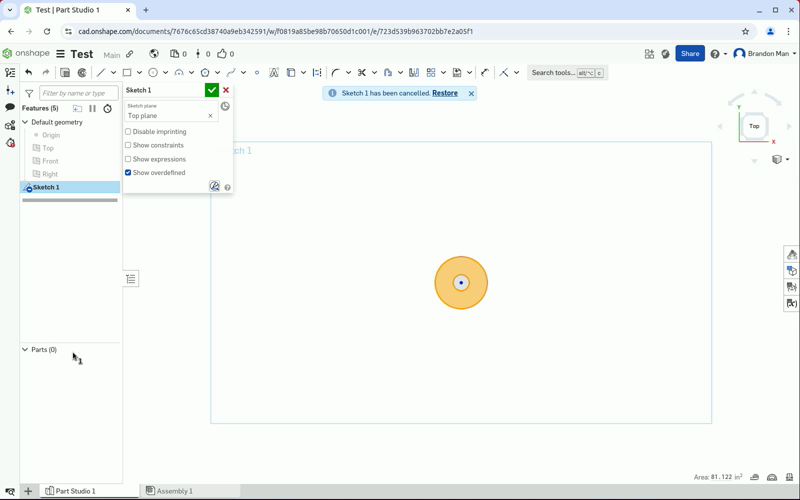
key(shift+y)
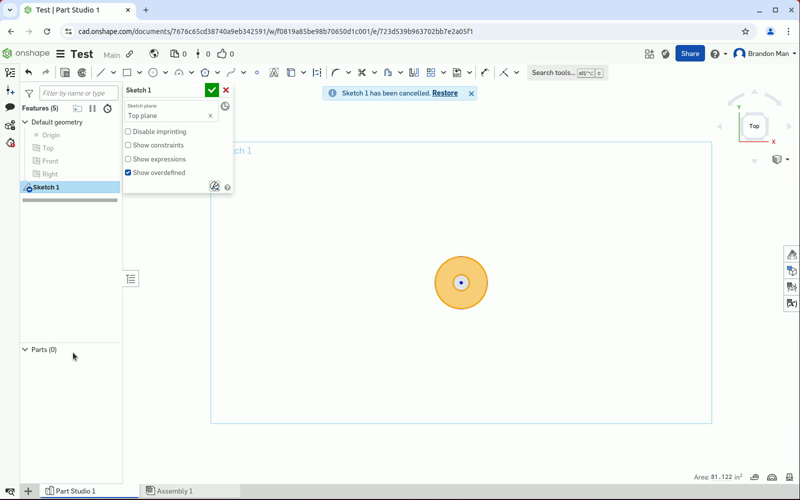
key(shift+e)
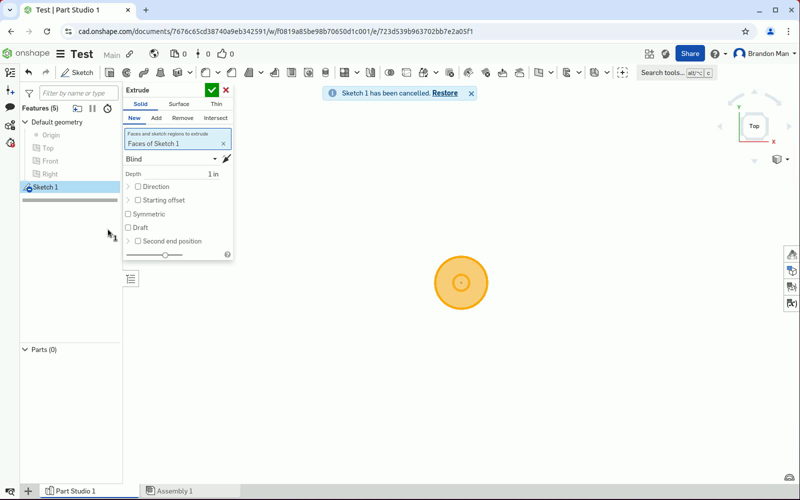
mouse_move(143, 106)
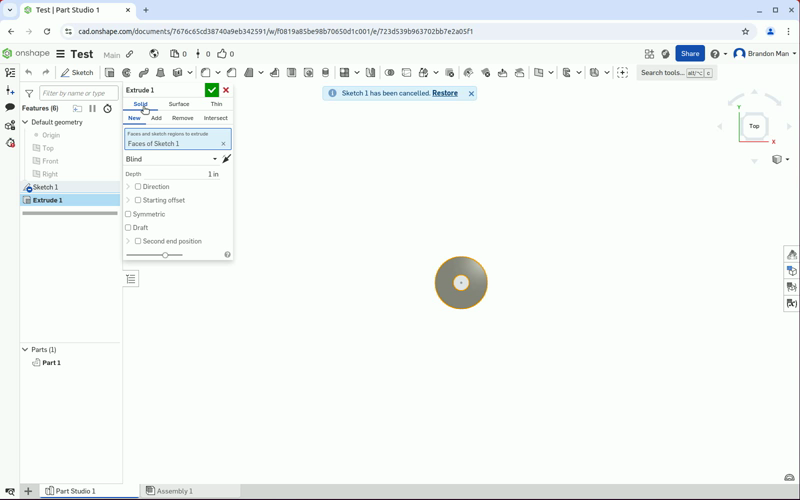
click(143, 106)
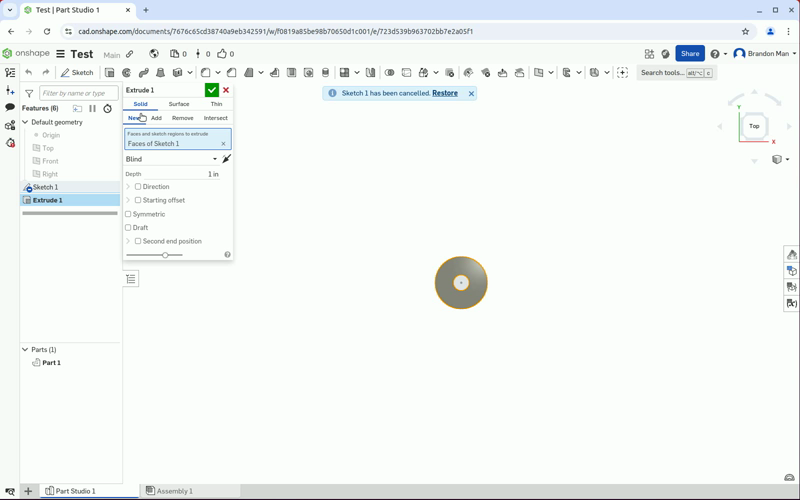
mouse_move(137, 120)
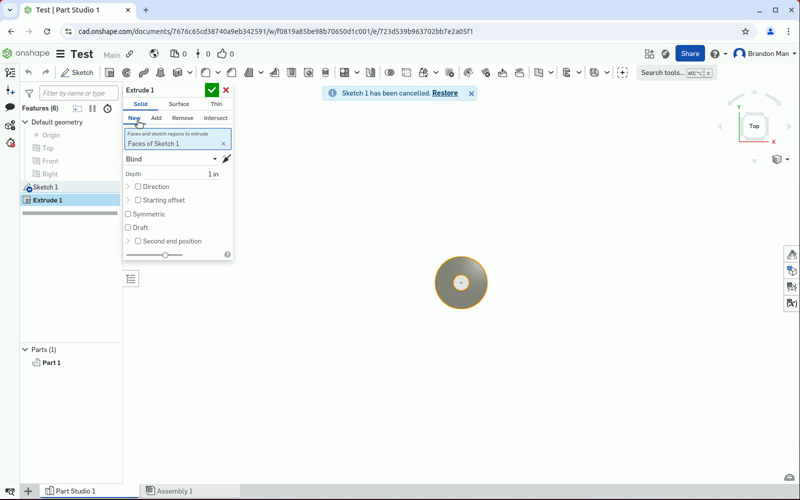
click(137, 120)
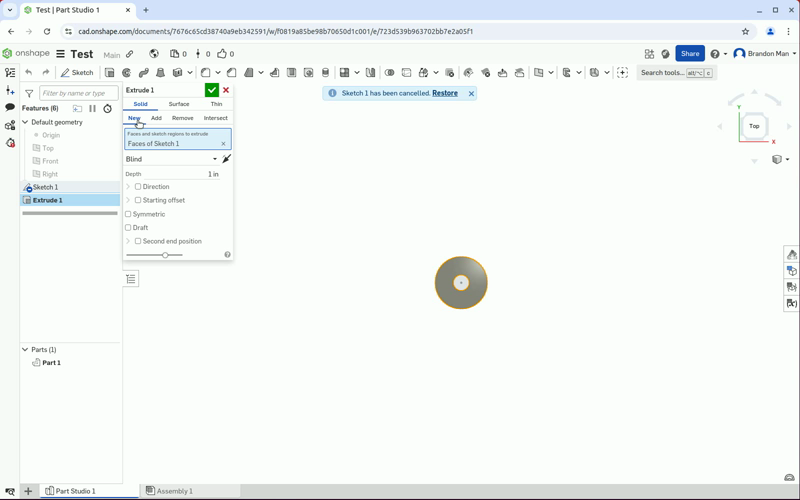
key(tab, 4)
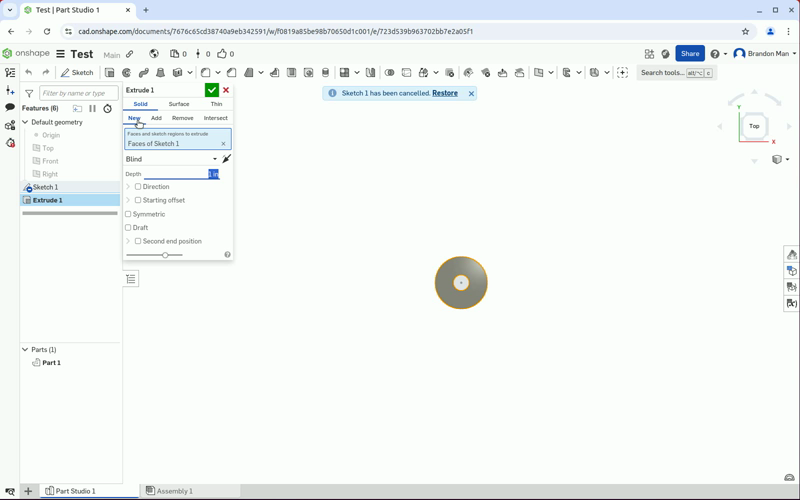
text(12.998)
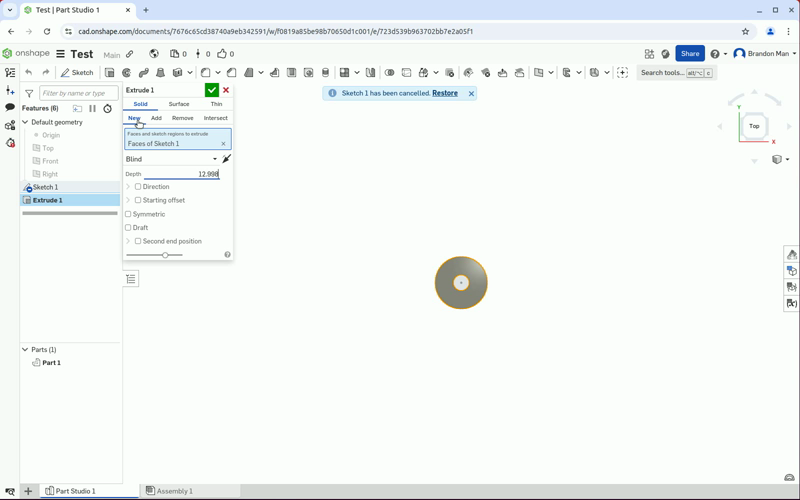
key(enter)
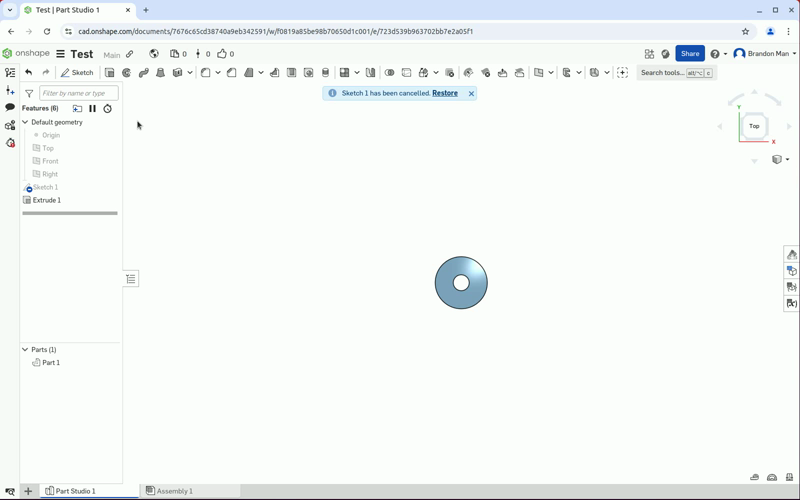
key(shift+h)
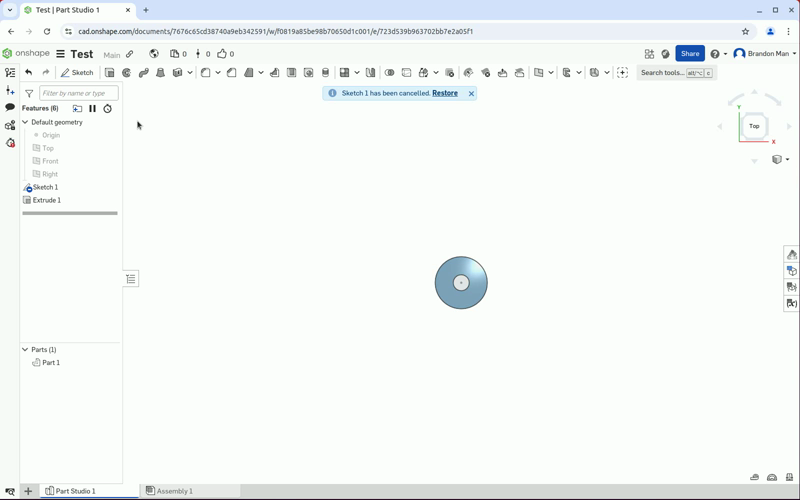
key(shift+h)
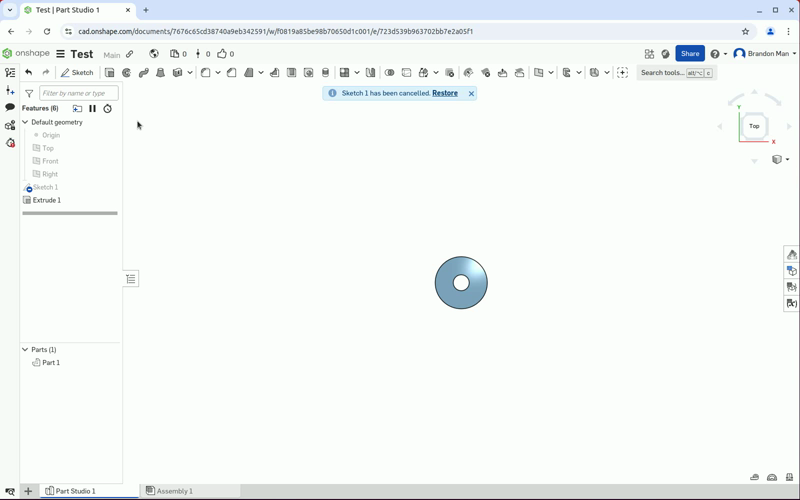
mouse_move(73, 189)
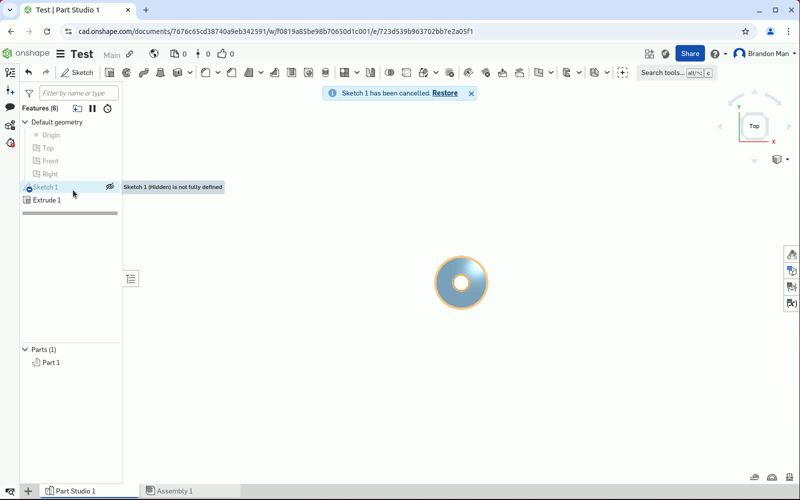
click(73, 189)
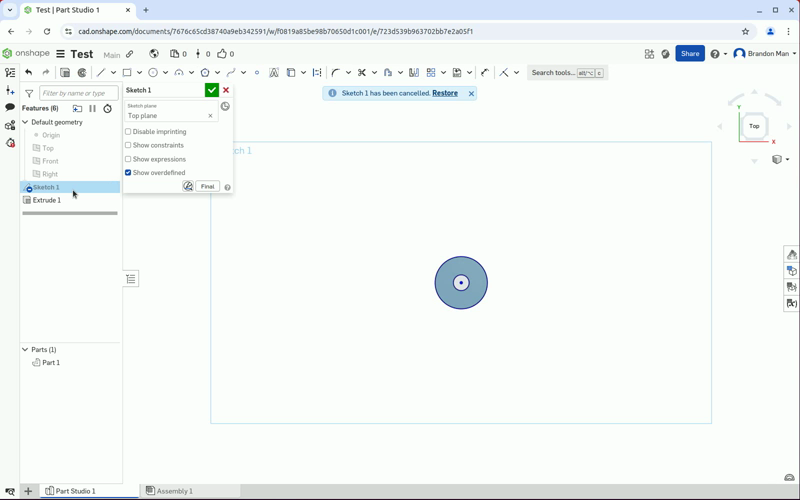
mouse_move(229, 92)
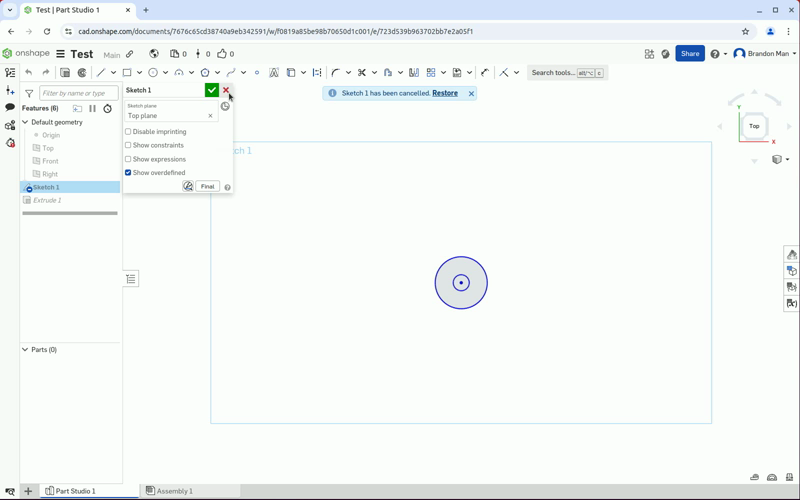
click(229, 92)
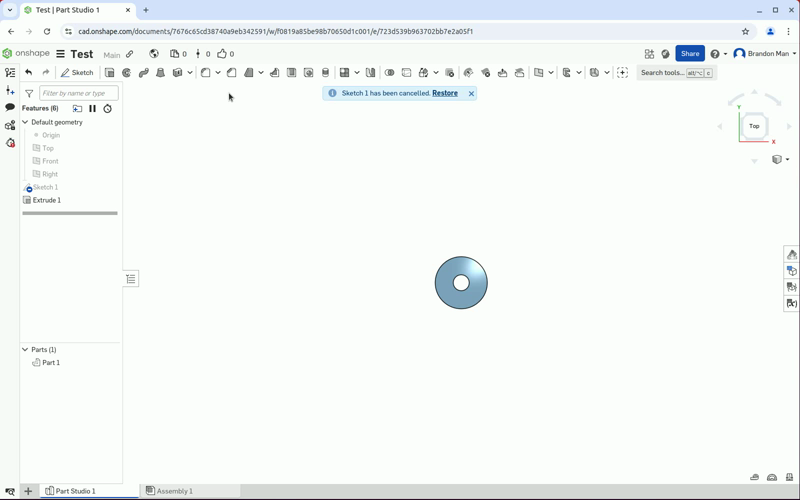
mouse_move(541, 75)
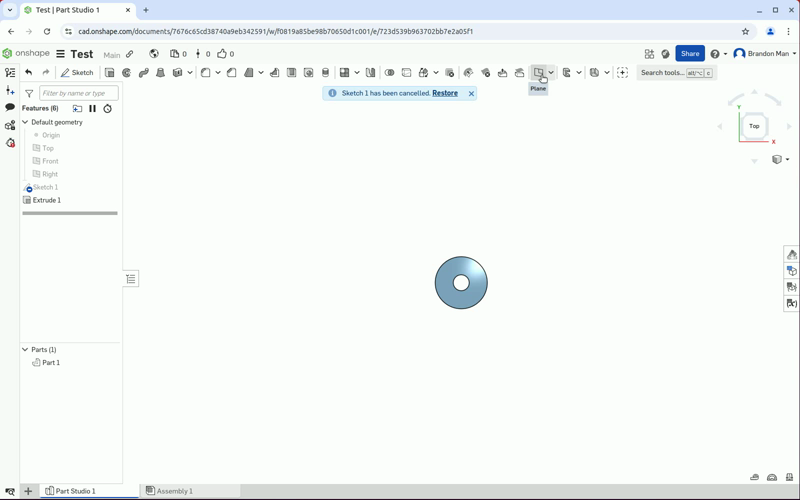
click(541, 75)
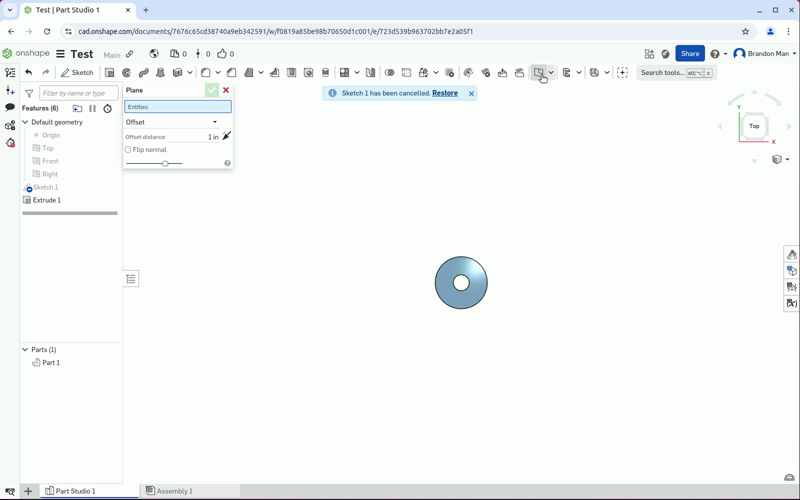
mouse_move(73, 150)
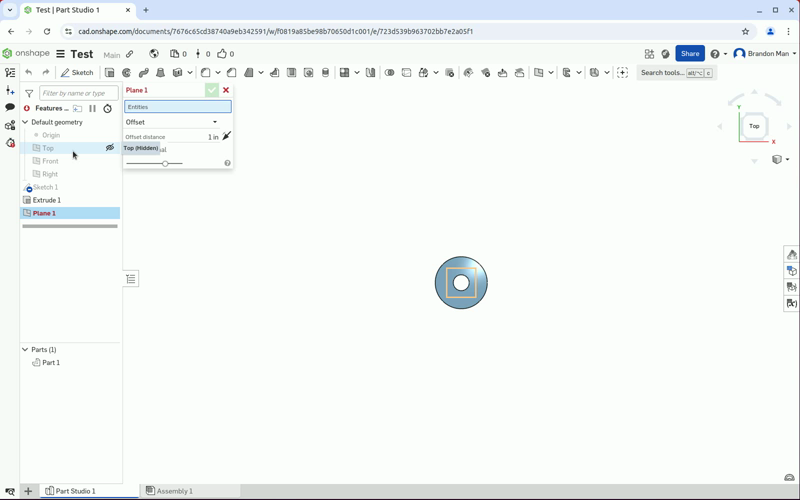
click(73, 150)
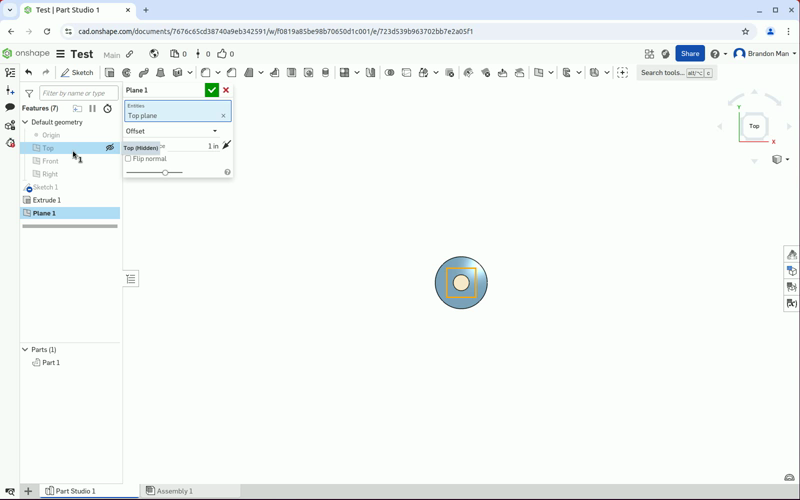
key(tab, 2)
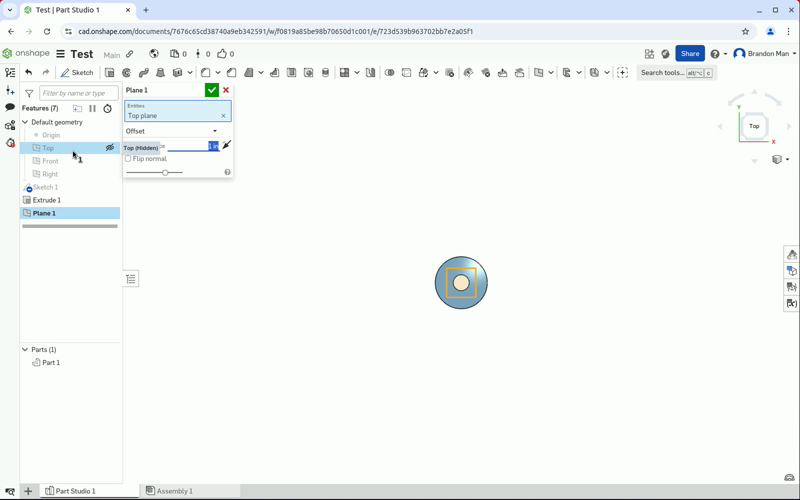
text(13.002)
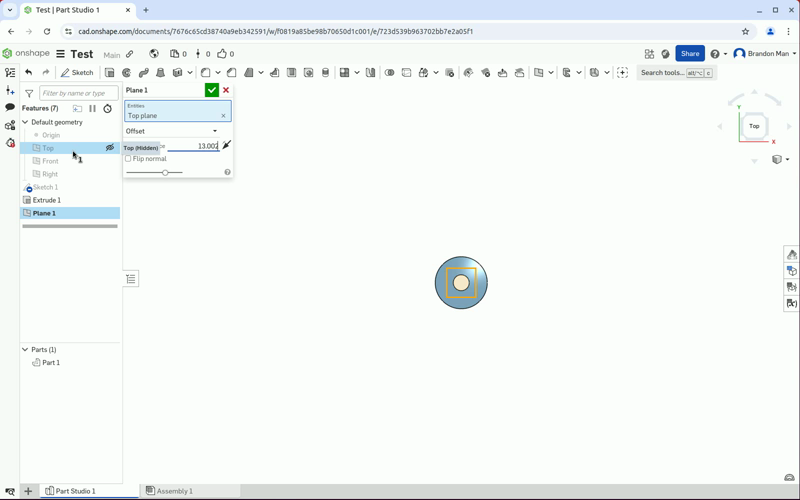
key(enter, 2)
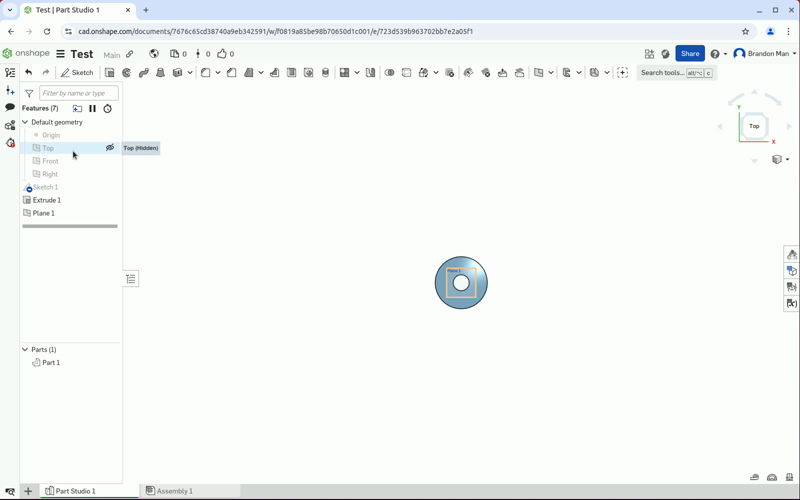
key(shift+s)
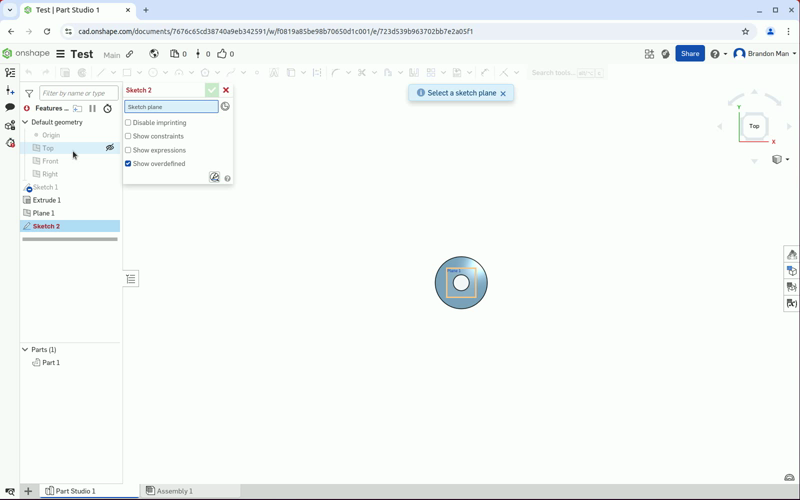
mouse_move(73, 215)
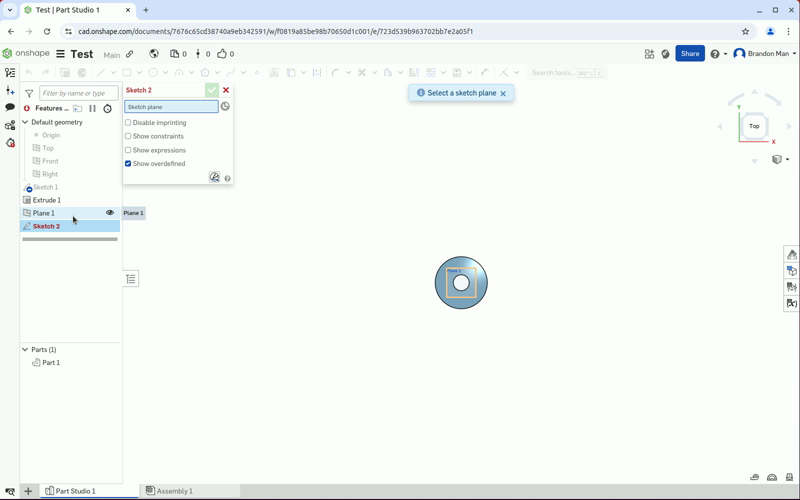
click(73, 215)
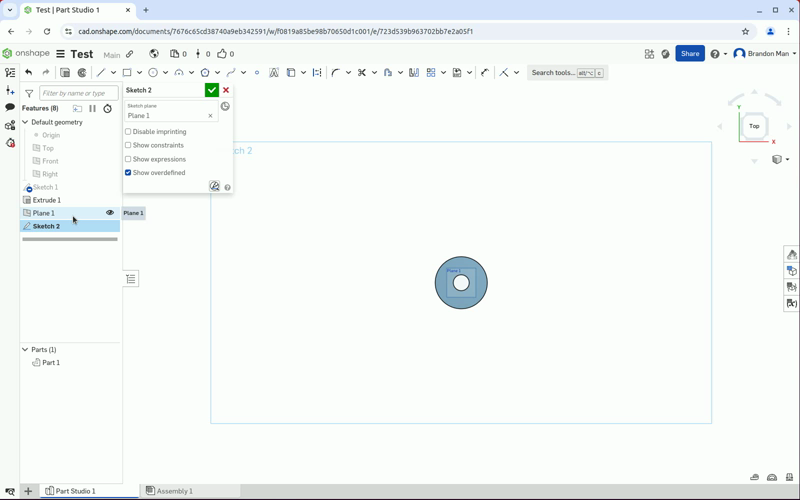
mouse_move(73, 352)
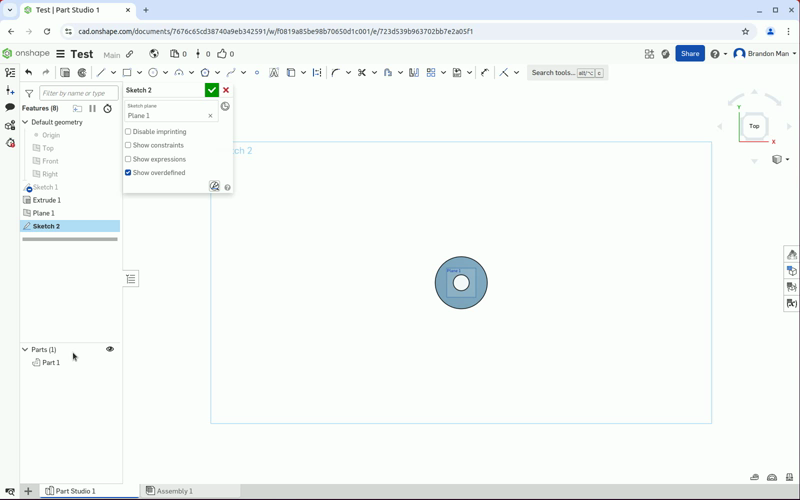
key(y)
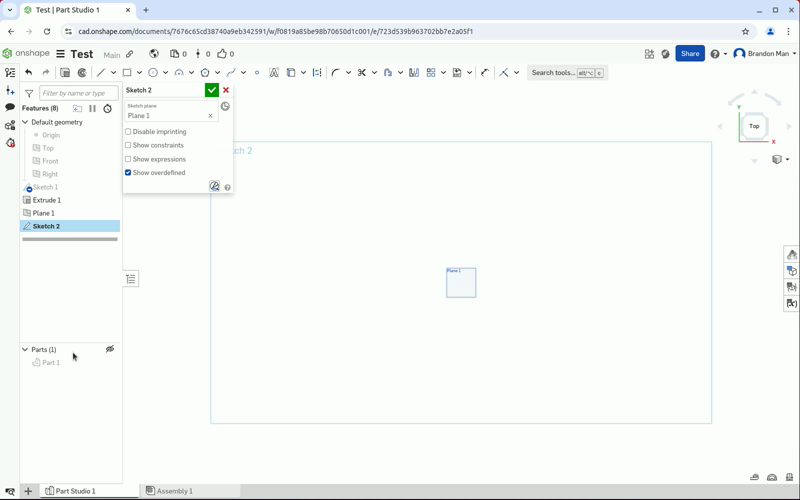
key(c)
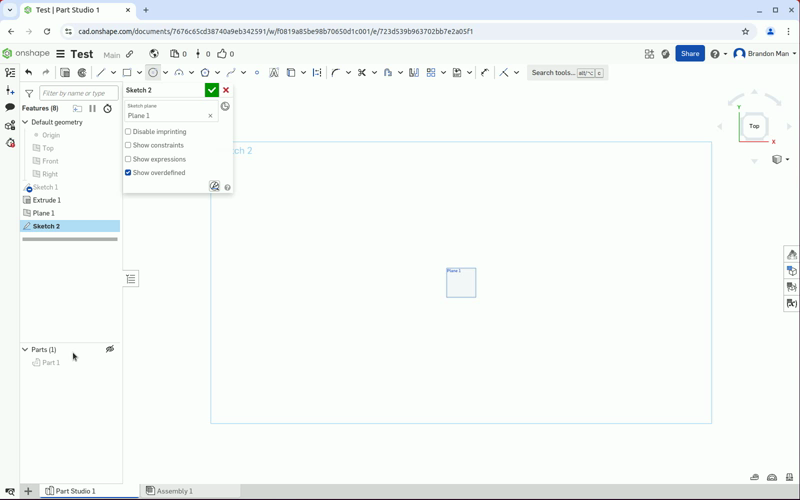
key_down(shift)
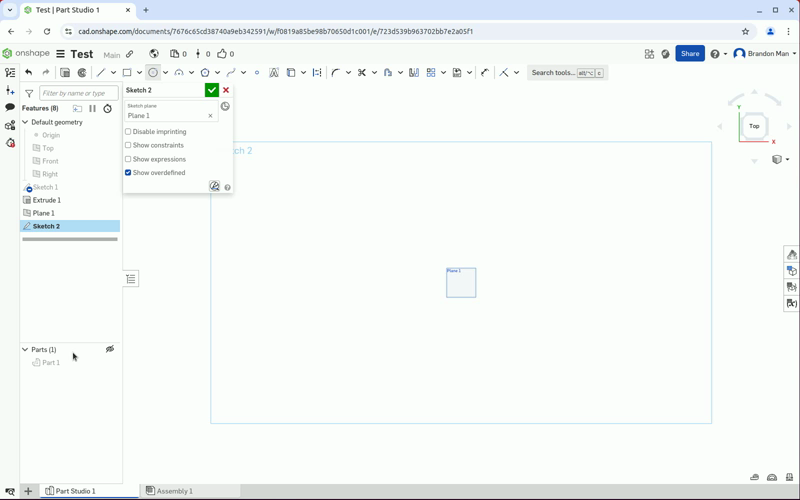
mouse_move(461, 282)
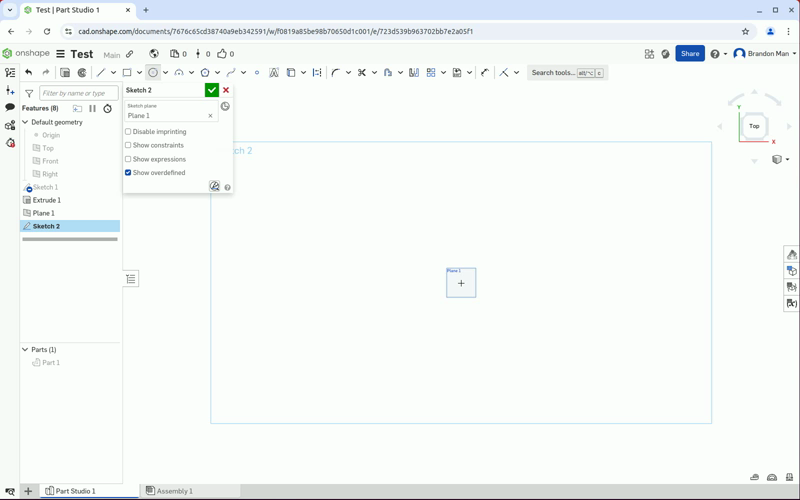
click(461, 282)
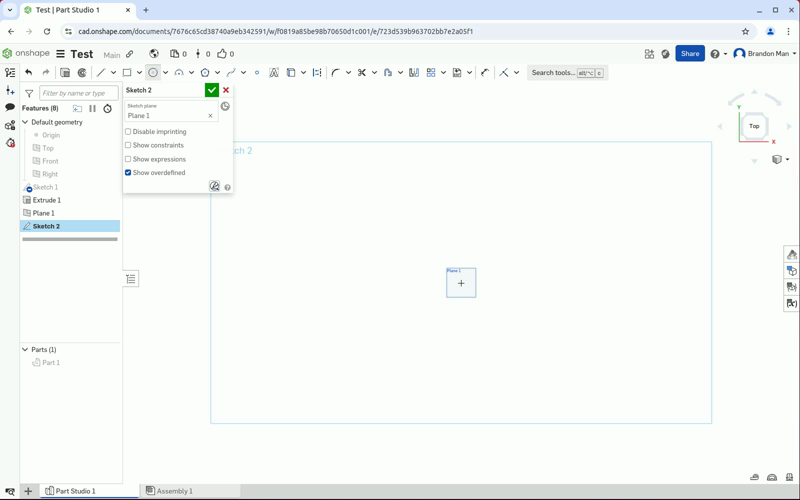
key_up(shift)
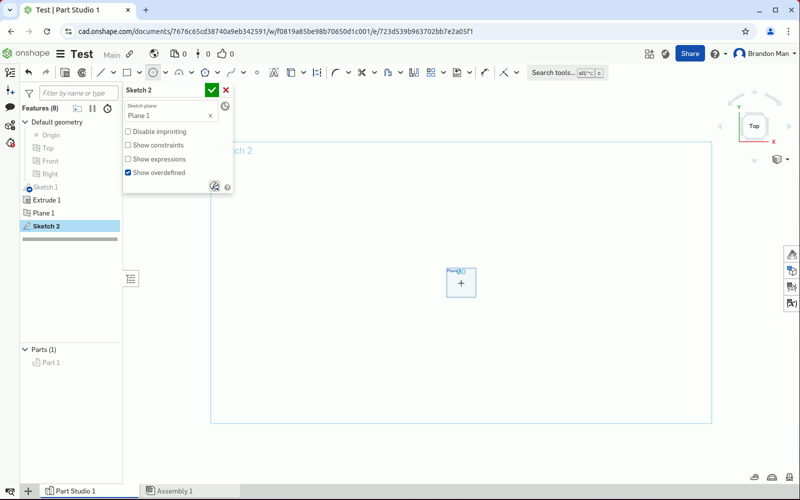
mouse_move(487, 282)
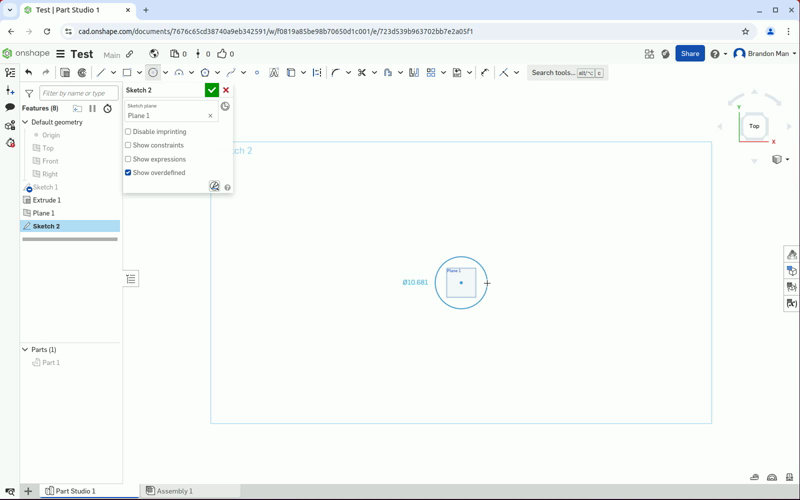
click(487, 282)
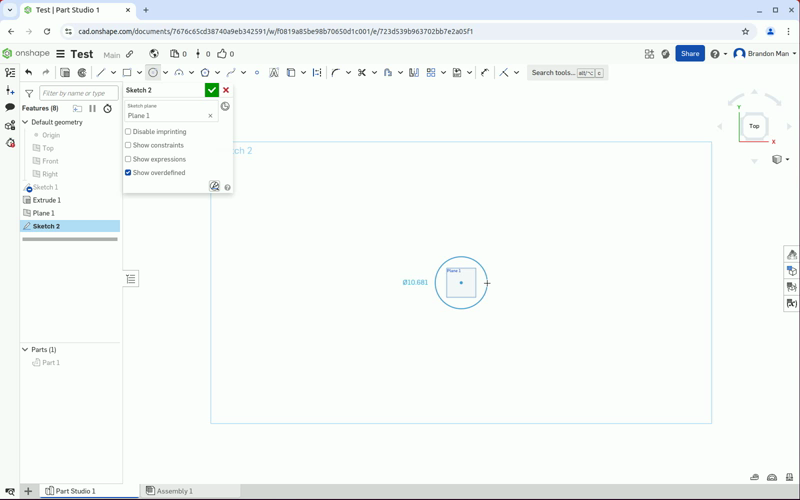
key(esc)
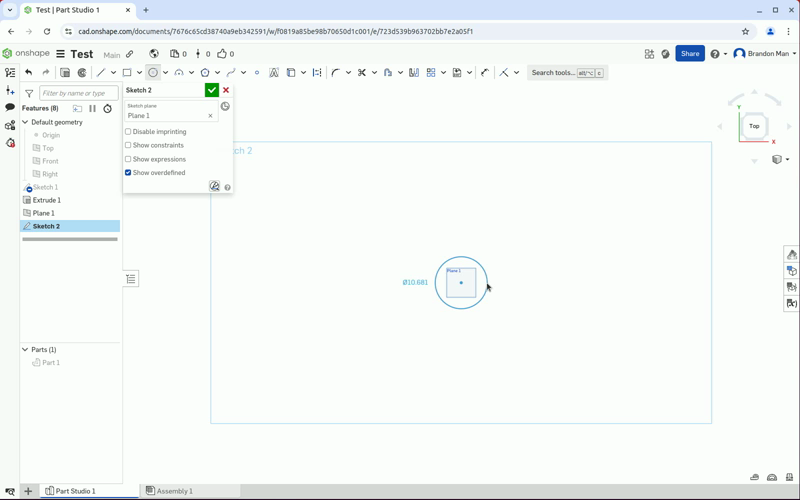
key(c)
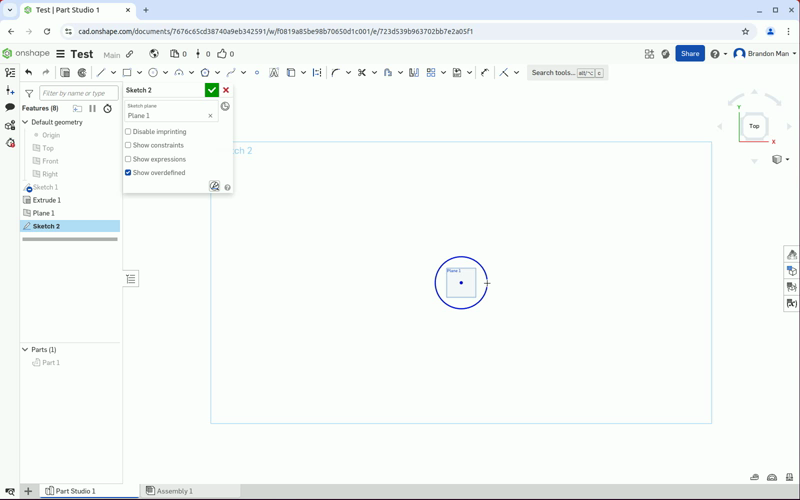
key_down(shift)
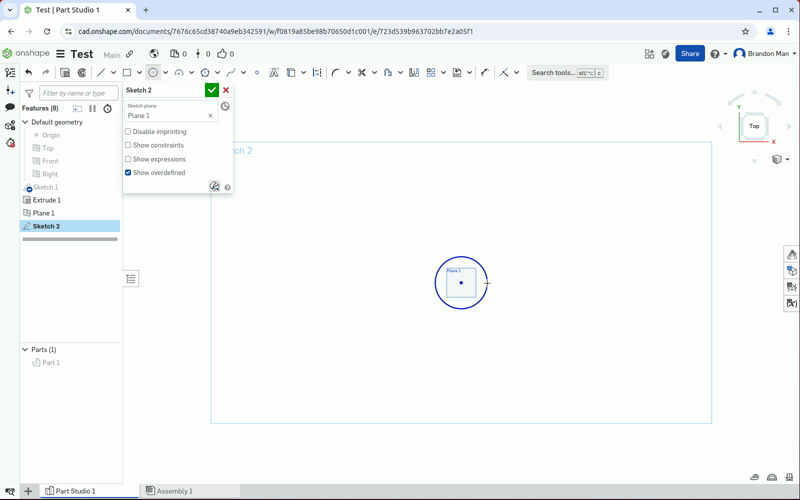
mouse_move(461, 282)
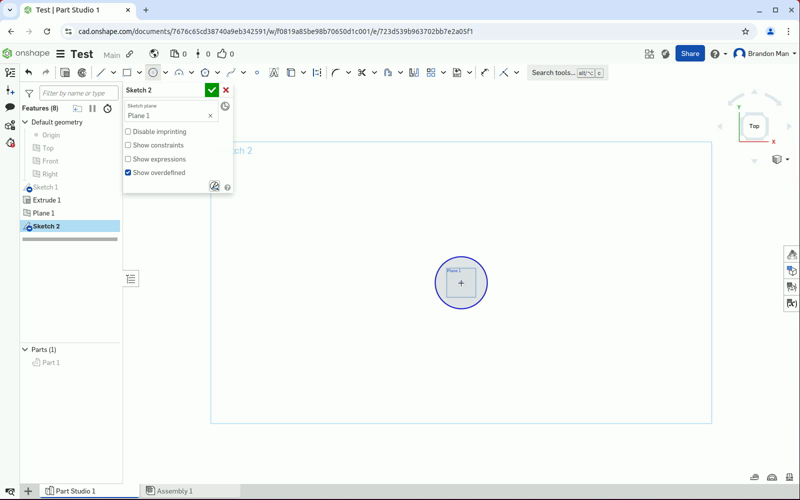
click(461, 282)
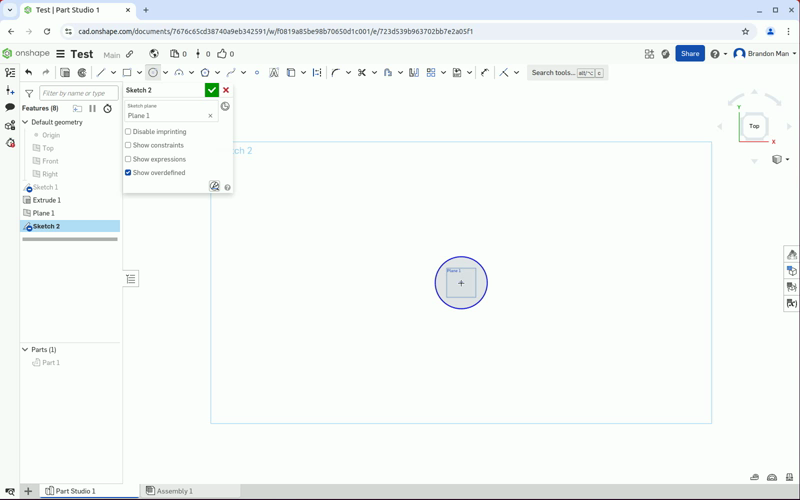
key_up(shift)
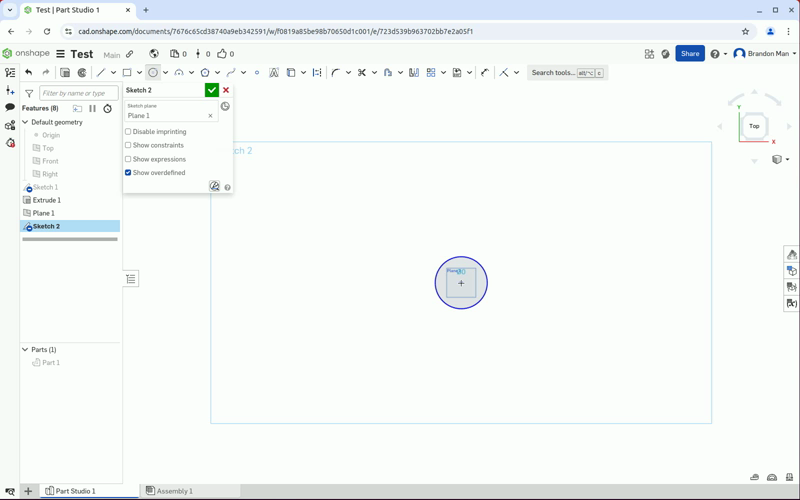
mouse_move(479, 282)
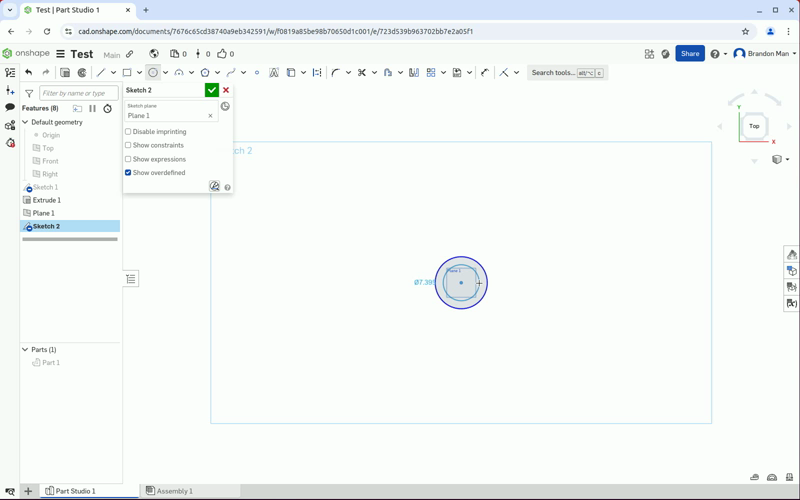
click(479, 282)
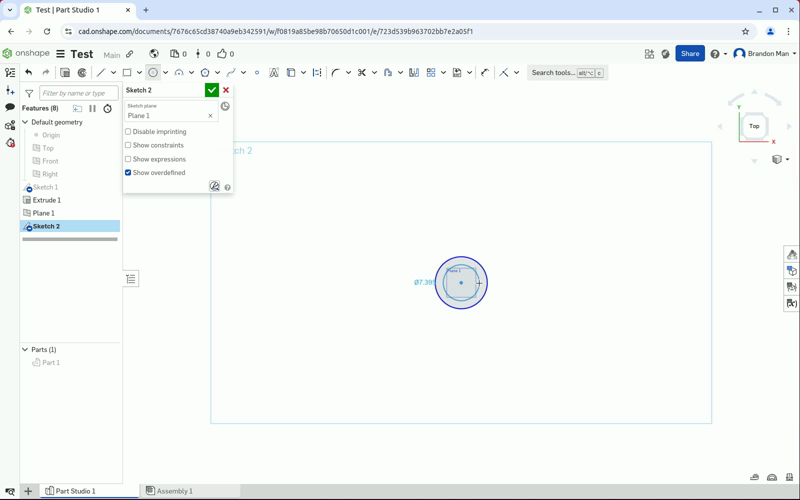
key(esc)
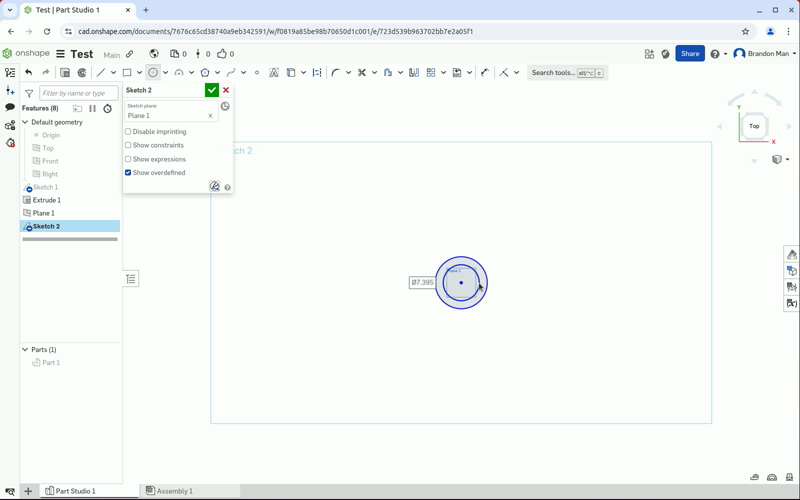
mouse_move(443, 271)
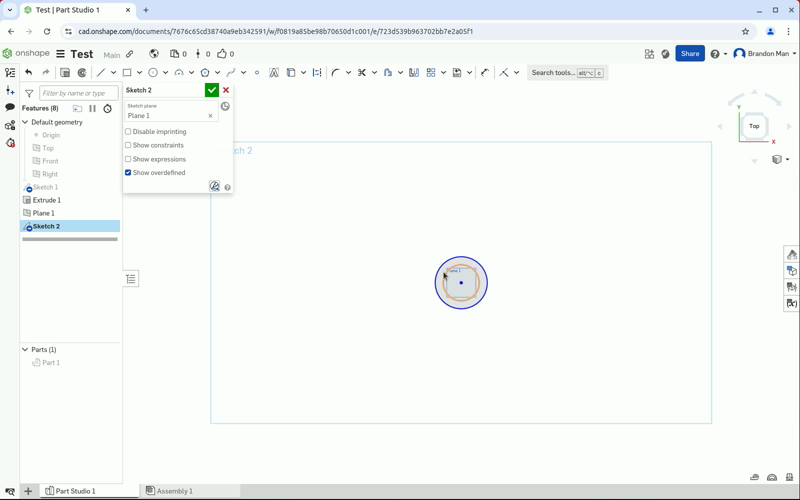
scroll(6)
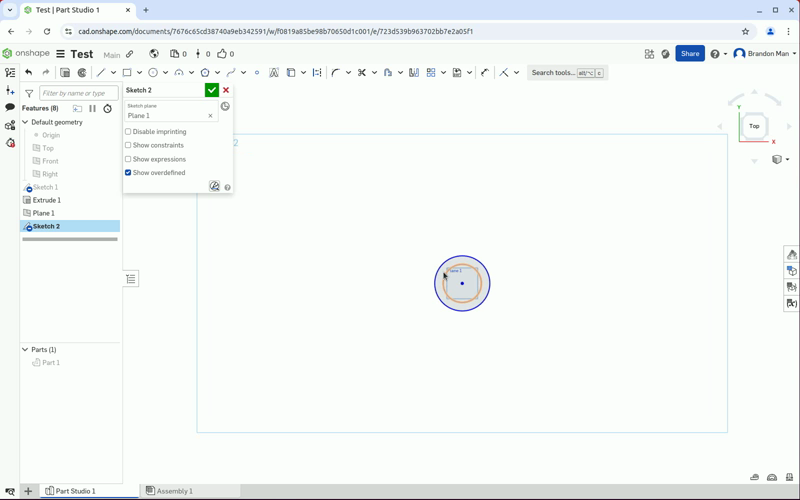
scroll(6)
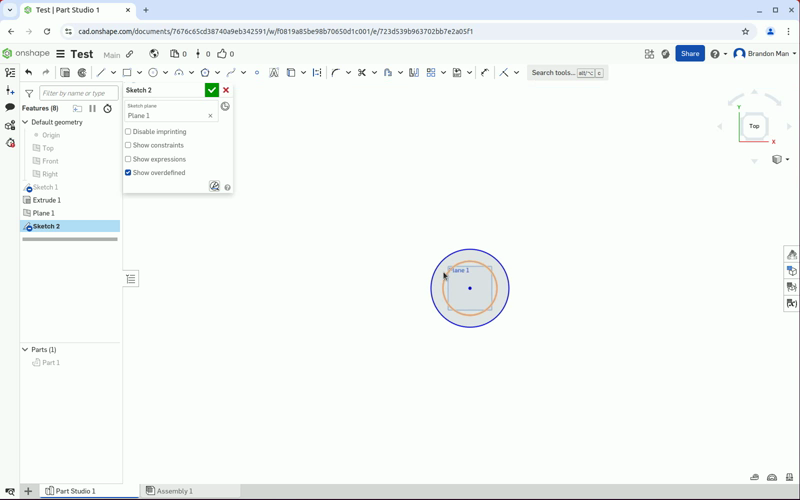
scroll(6)
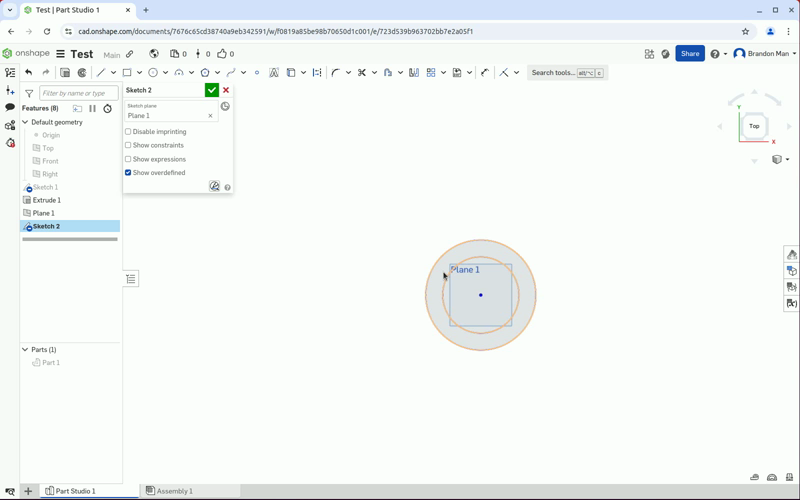
scroll(6)
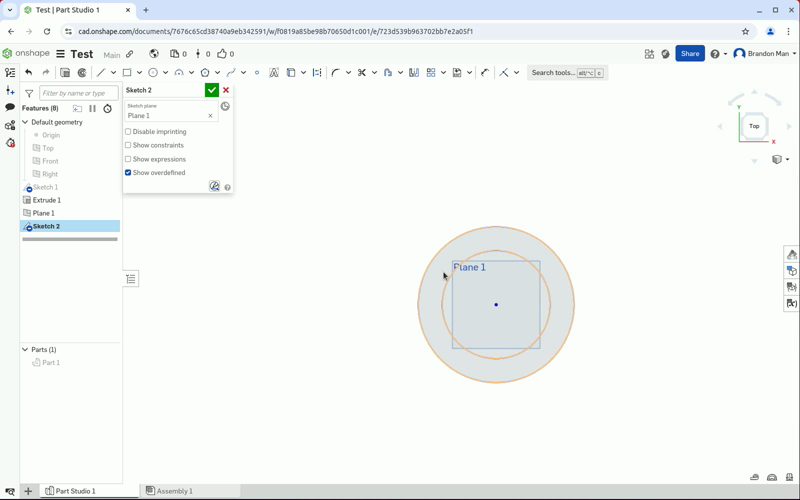
scroll(6)
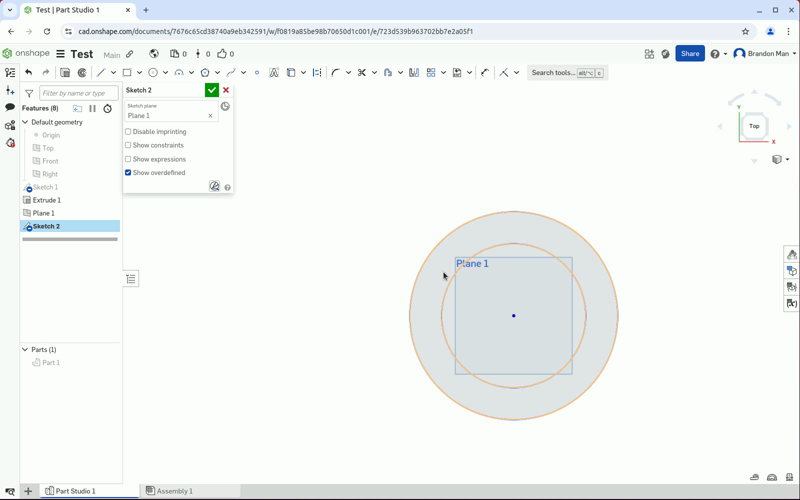
scroll(6)
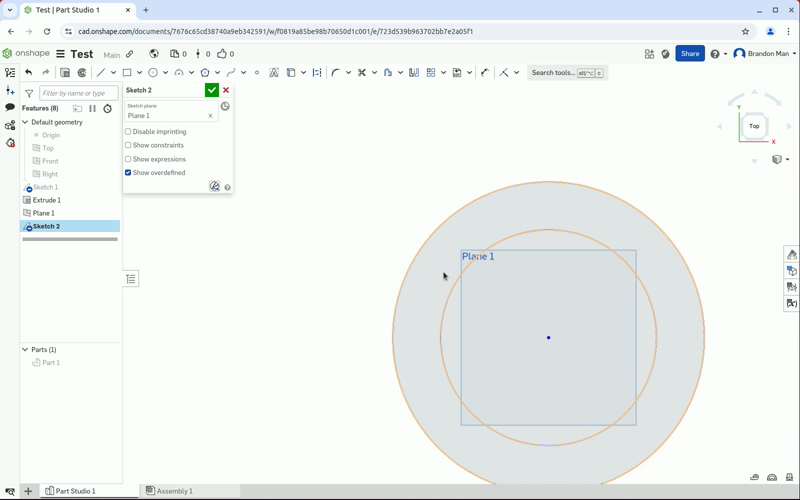
scroll(6)
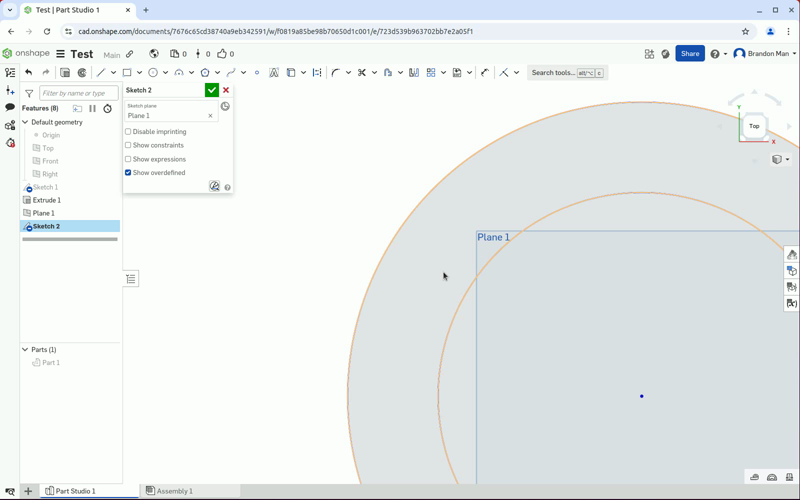
click(443, 271)
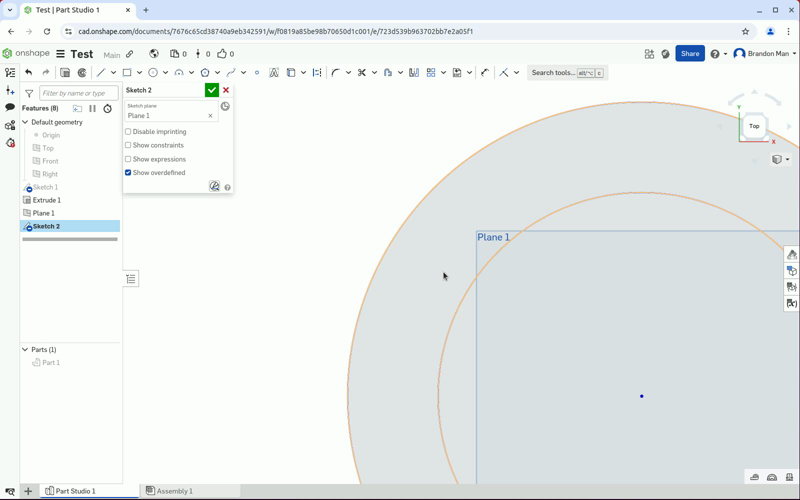
scroll(-6)
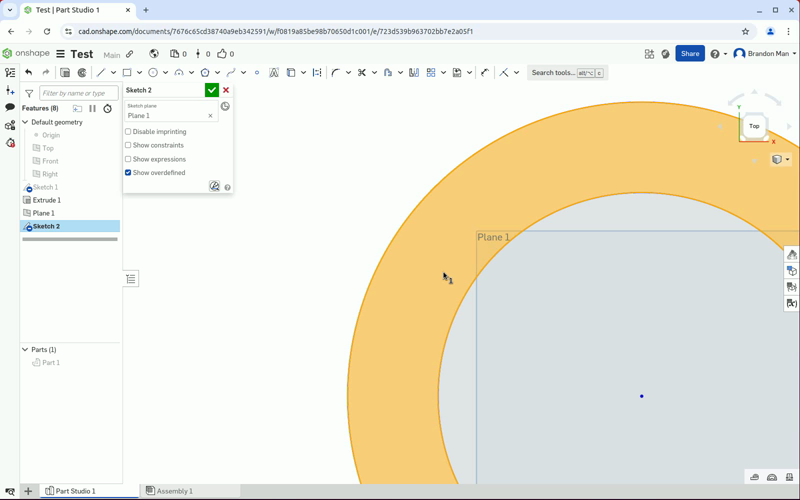
scroll(-6)
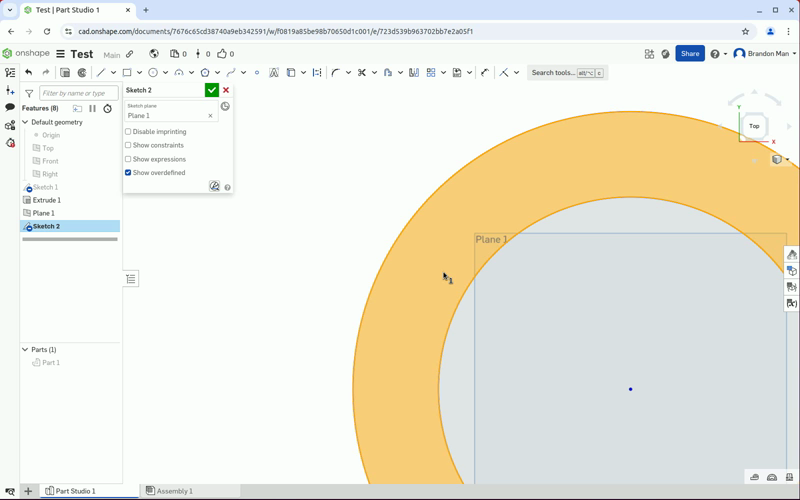
scroll(-6)
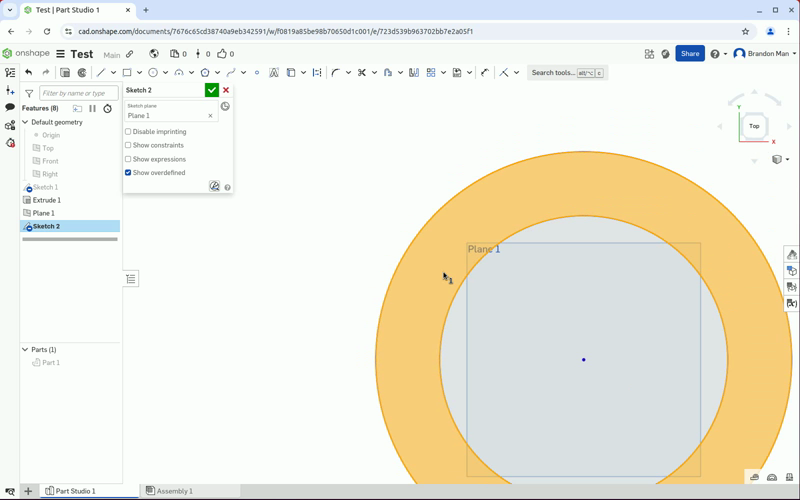
scroll(-6)
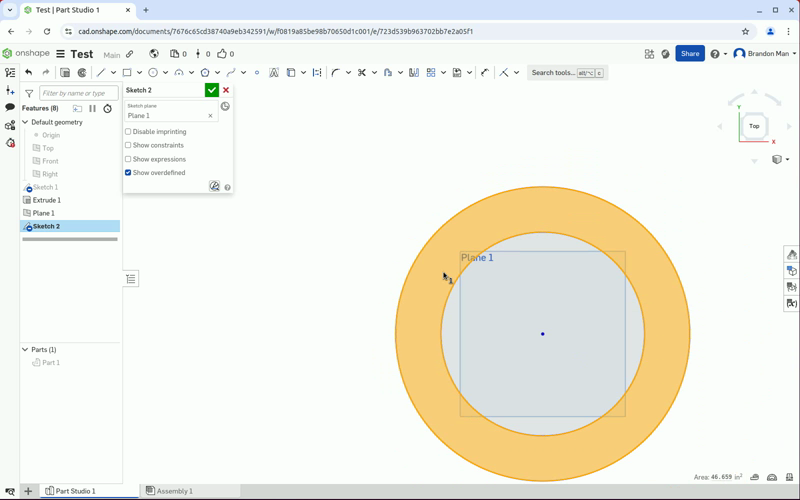
scroll(-6)
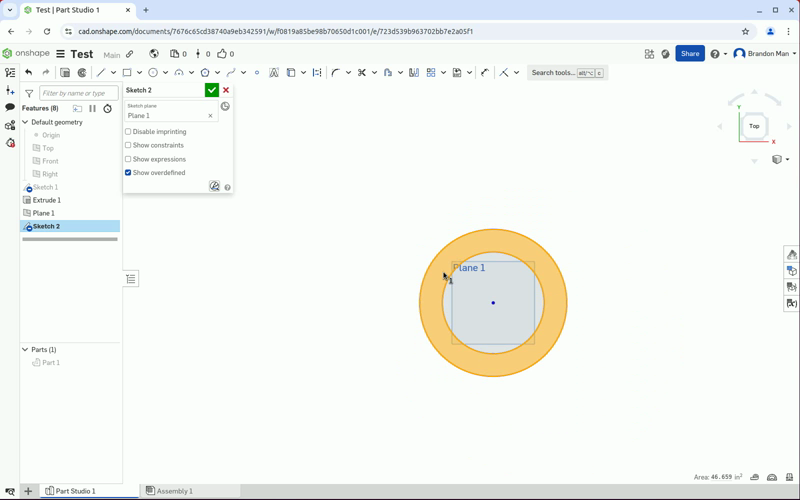
scroll(-6)
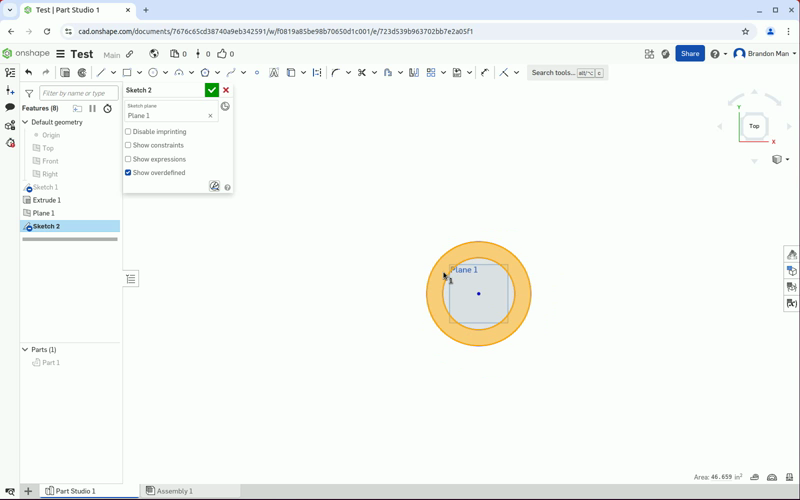
scroll(-6)
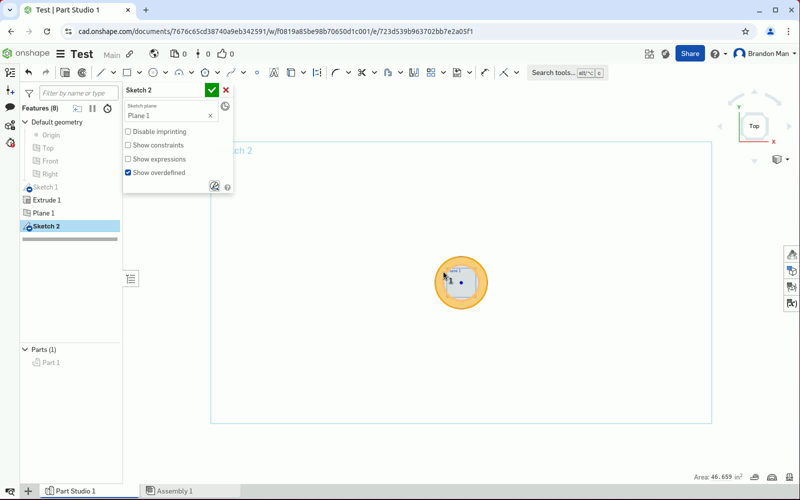
mouse_move(73, 352)
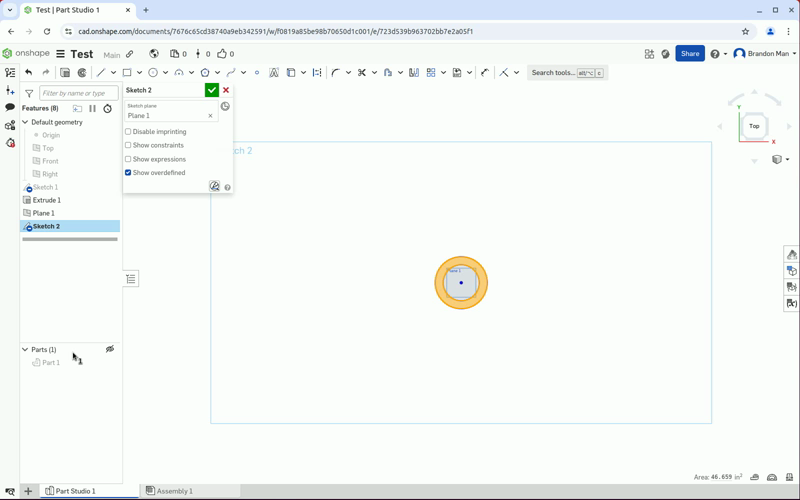
key(shift+y)
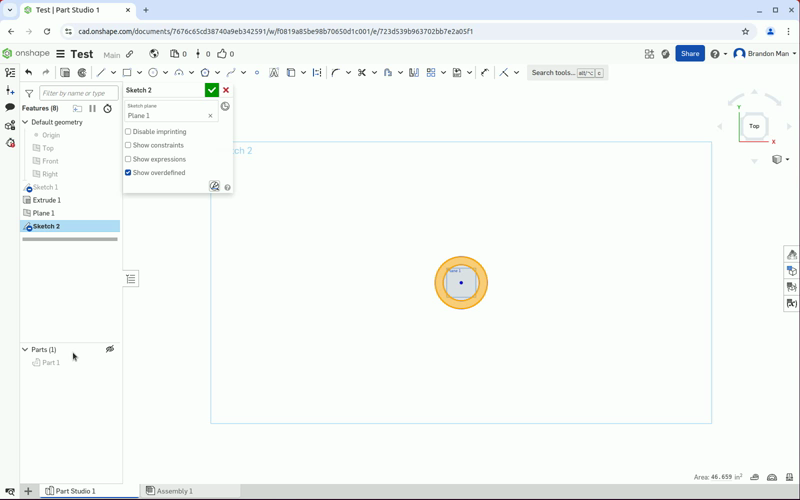
key(shift+e)
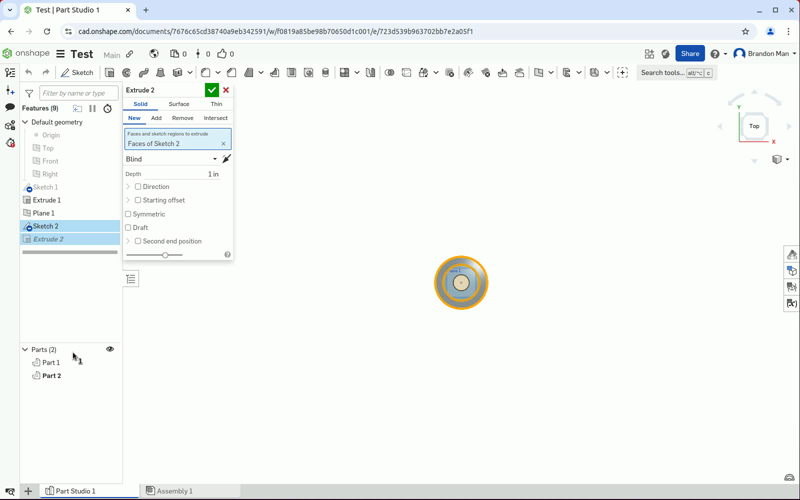
mouse_move(143, 106)
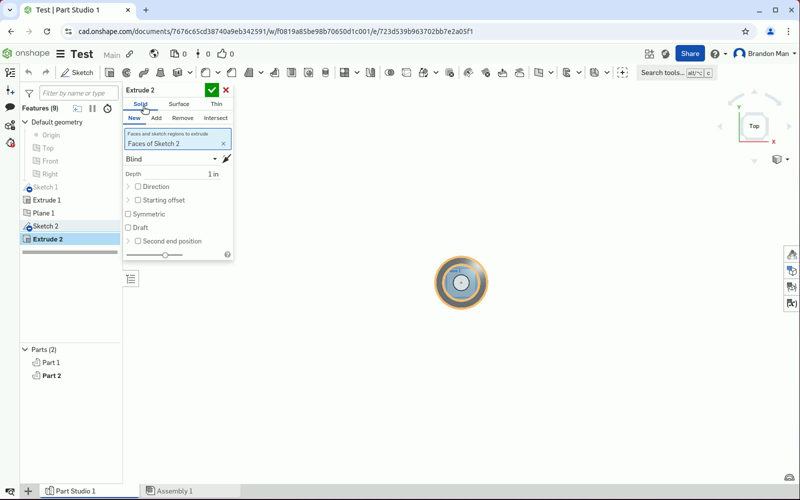
click(143, 106)
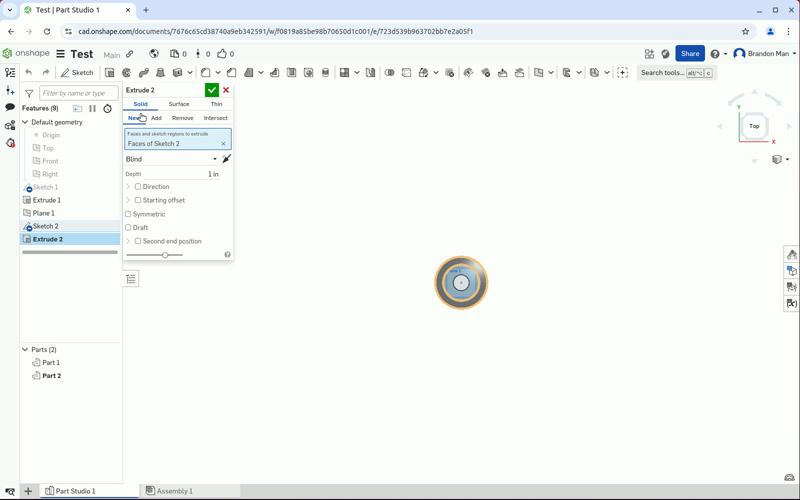
mouse_move(137, 120)
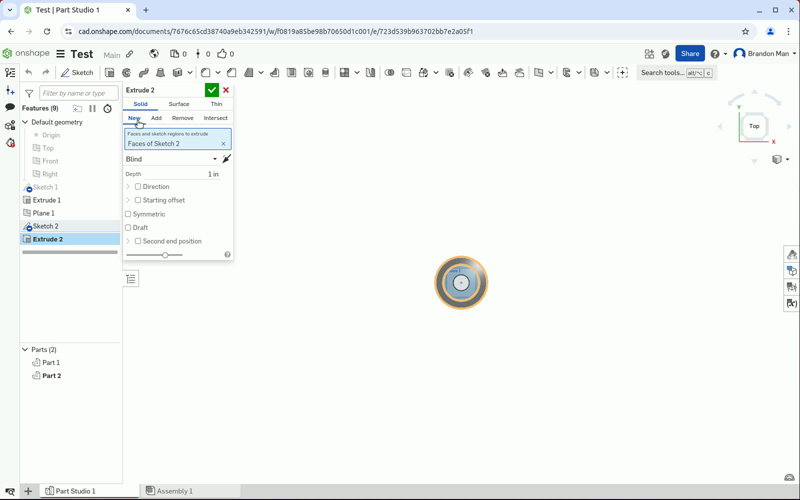
click(137, 120)
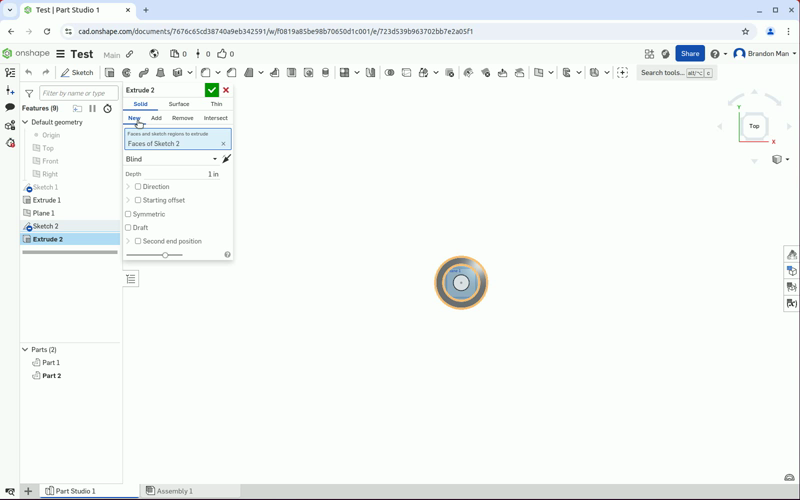
key(tab, 4)
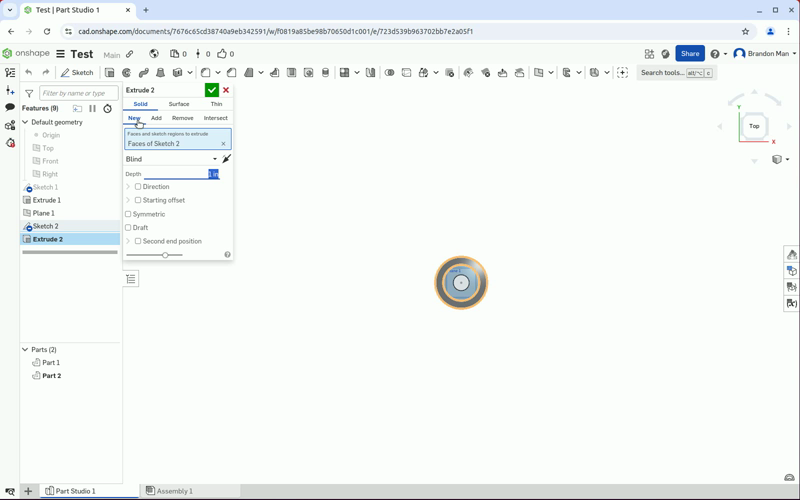
text(8.184)
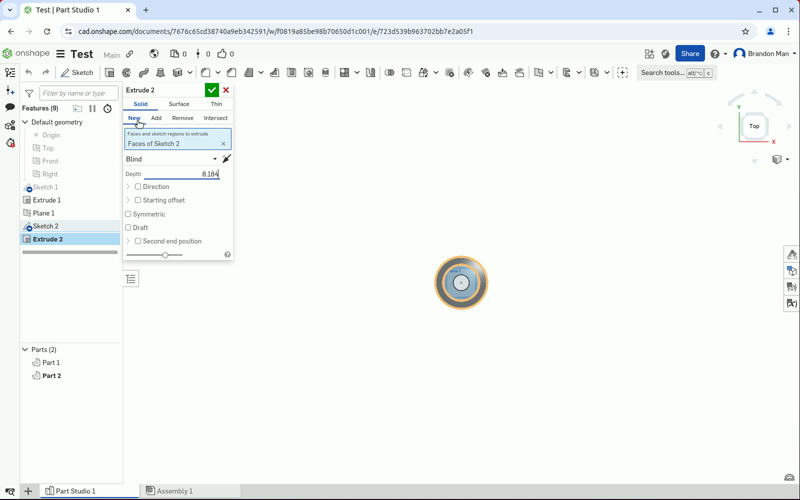
key(enter)
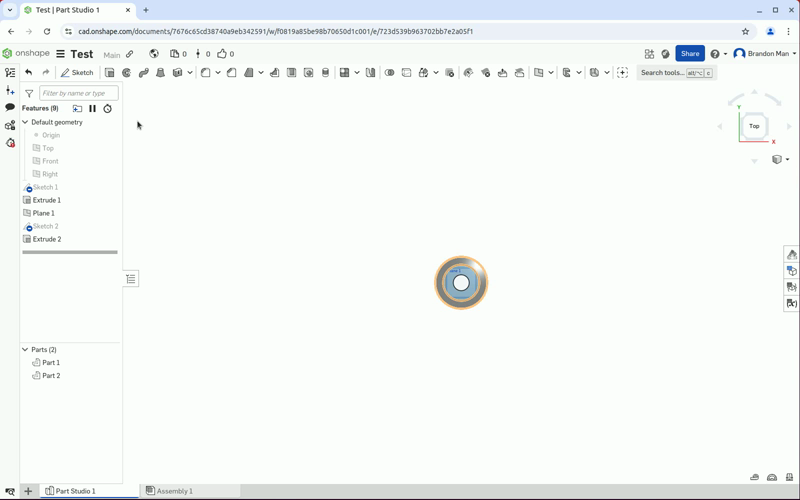
key(shift+h)
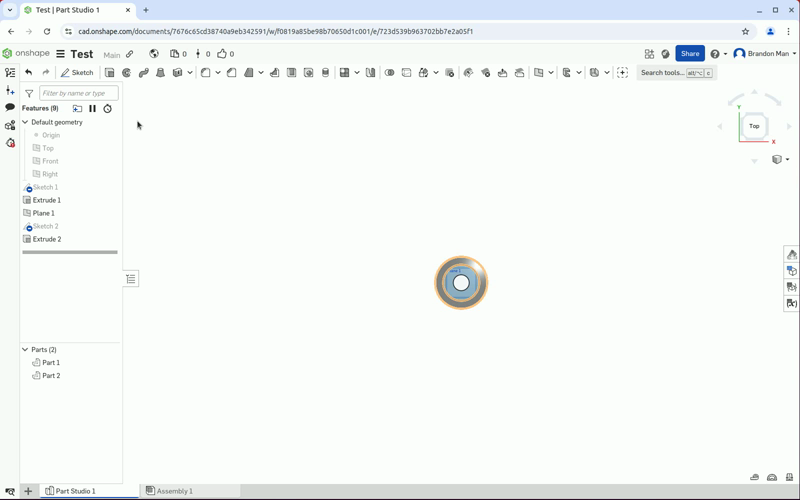
key(shift+h)
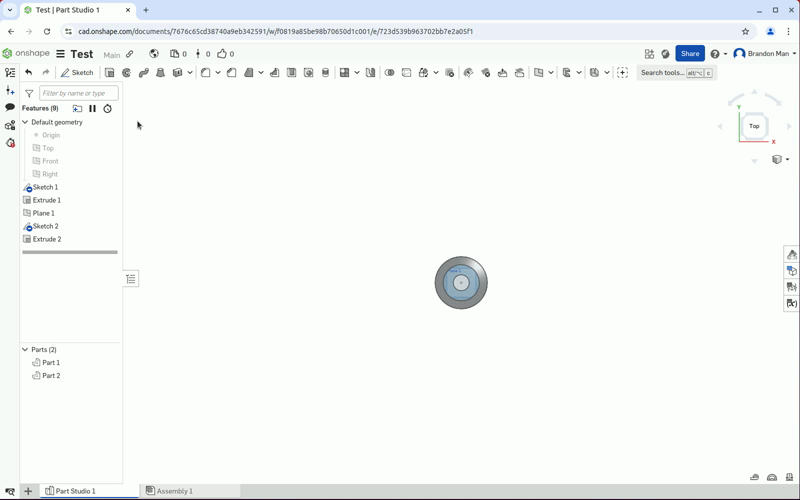
key(shift+7)
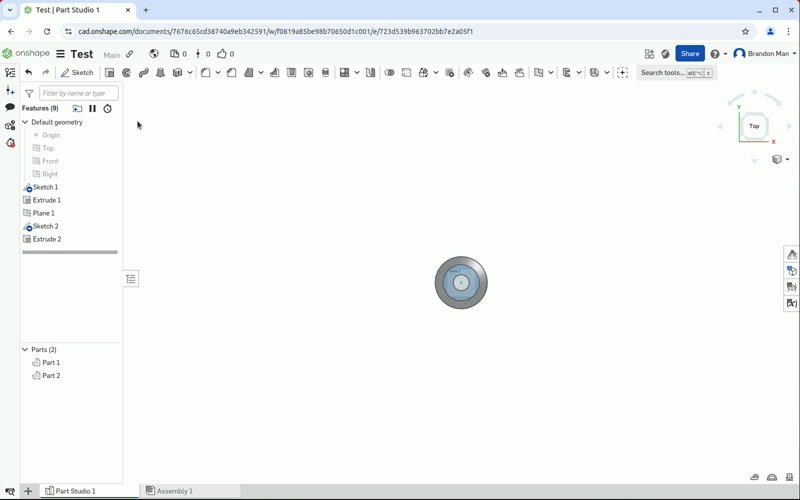
key(up, 3)
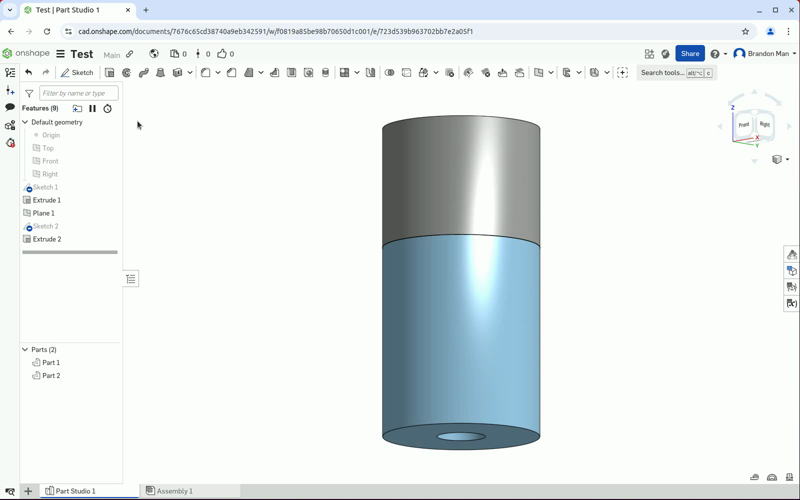
key(left, 3)
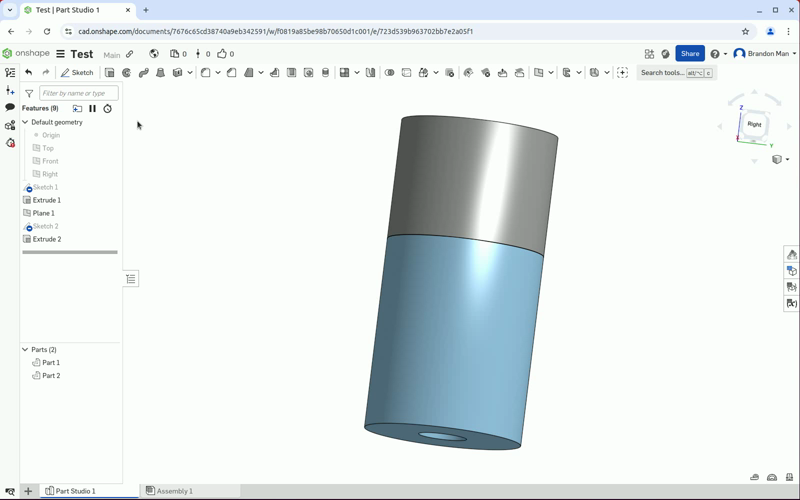
key(right, 3)
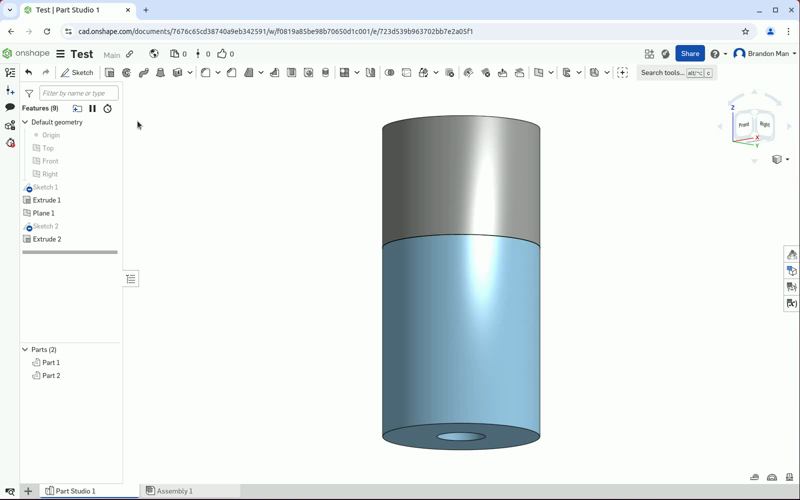
key(down, 3)
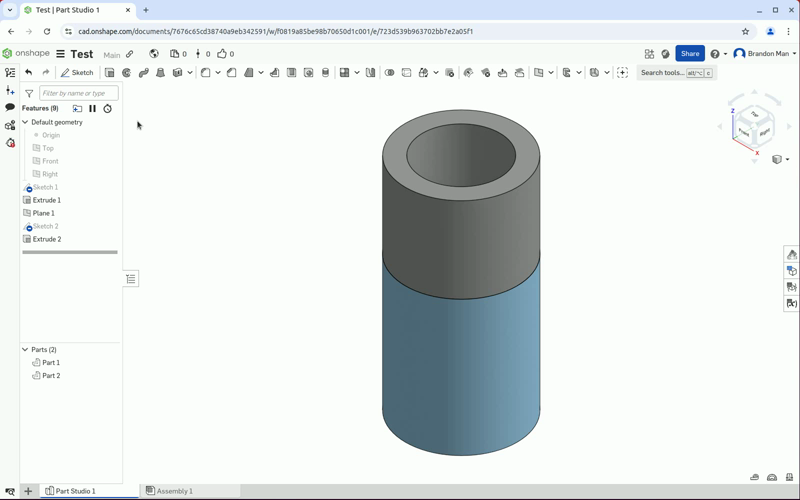
mouse_move(73, 189)
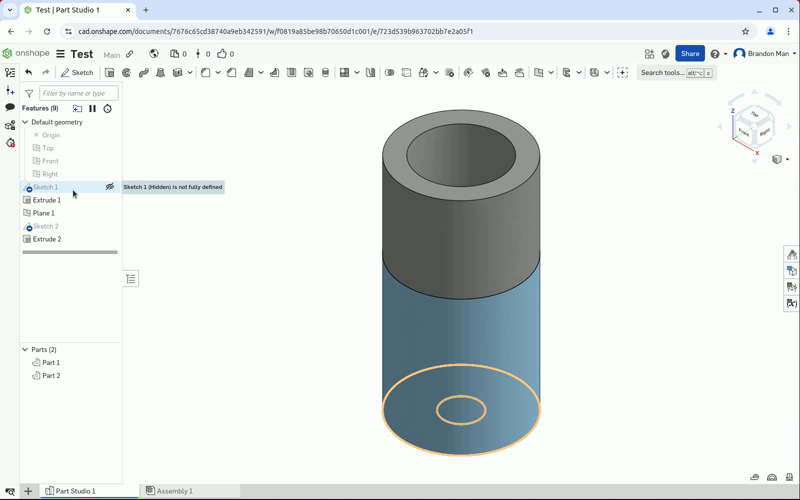
click(73, 189)